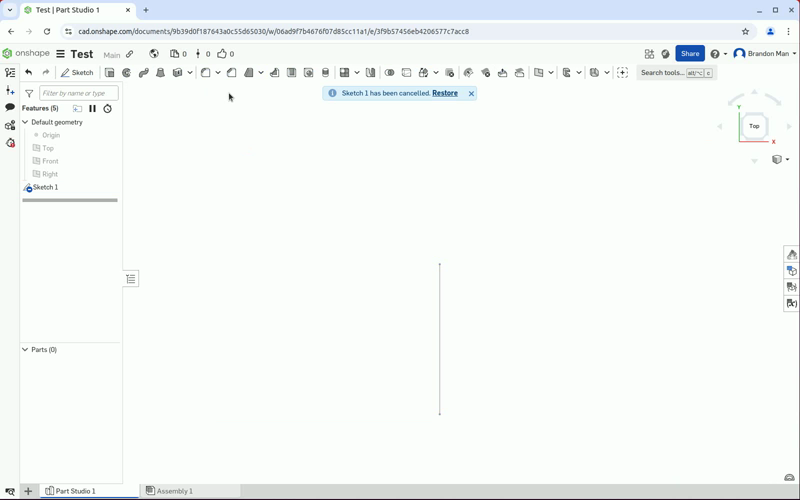
key(shift+h)
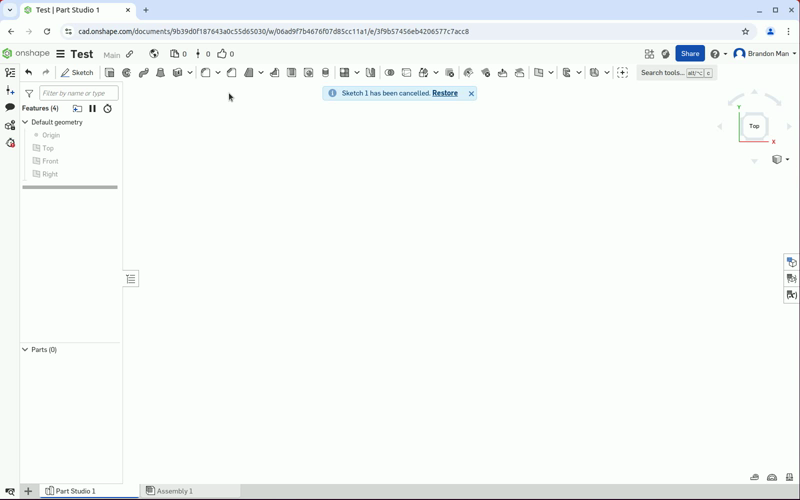
mouse_move(73, 352)
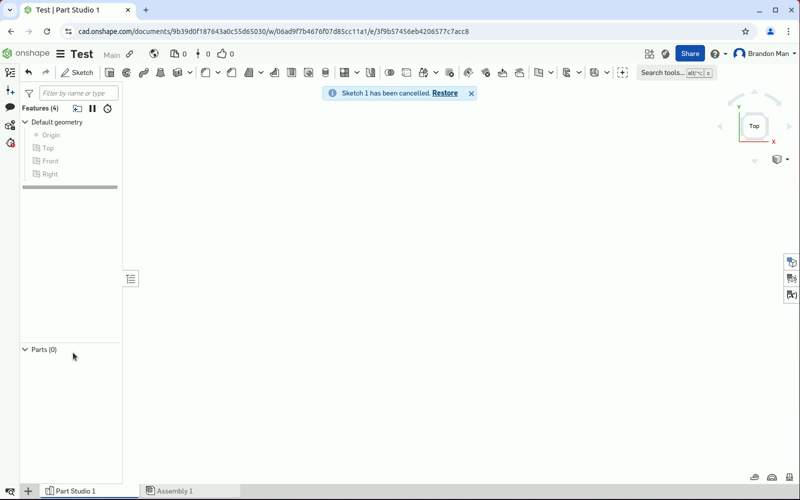
key(y)
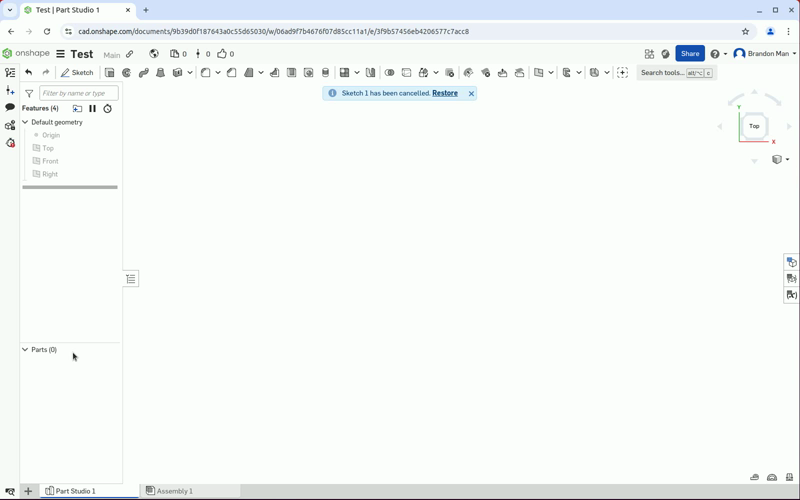
key(shift+p)
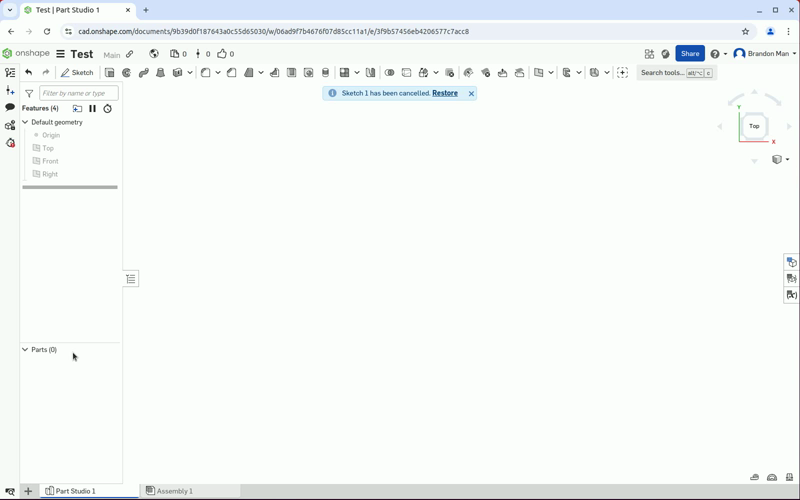
key(space)
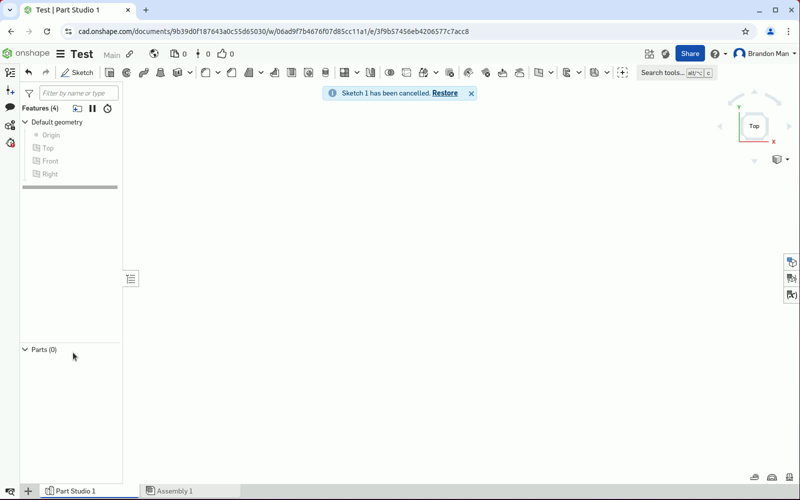
key_down(shift)
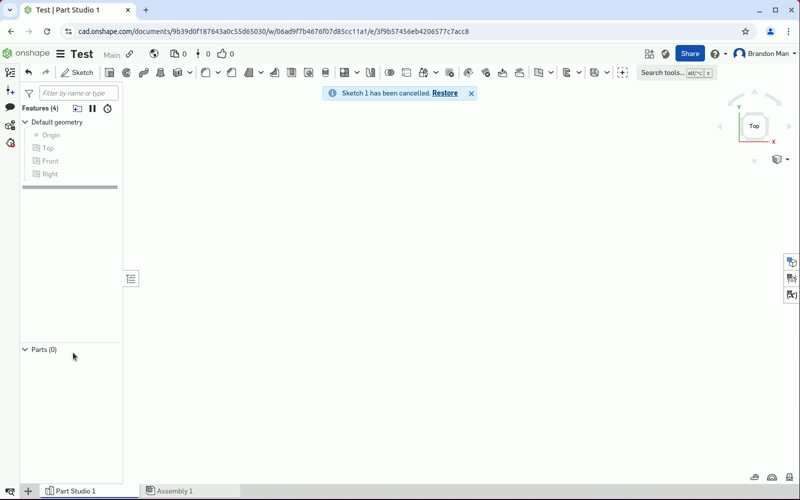
key(up)
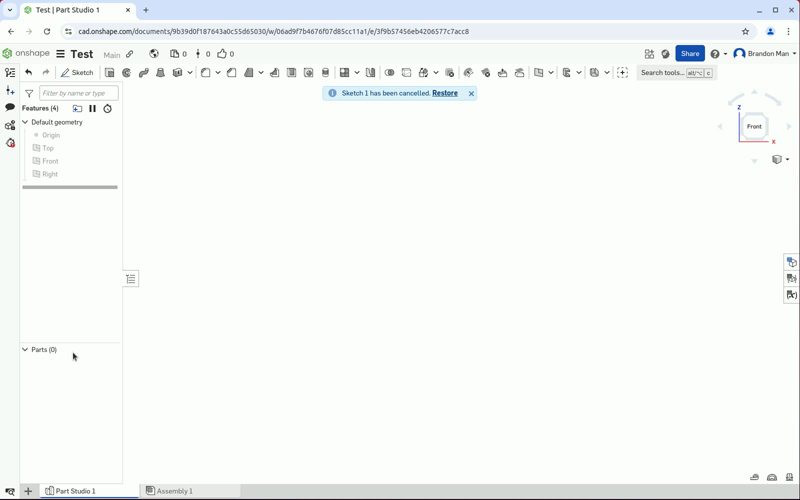
key_up(shift)
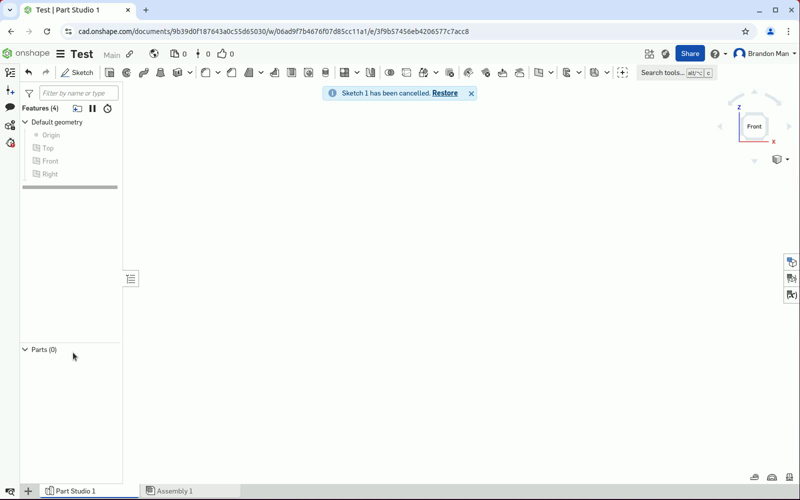
mouse_move(73, 352)
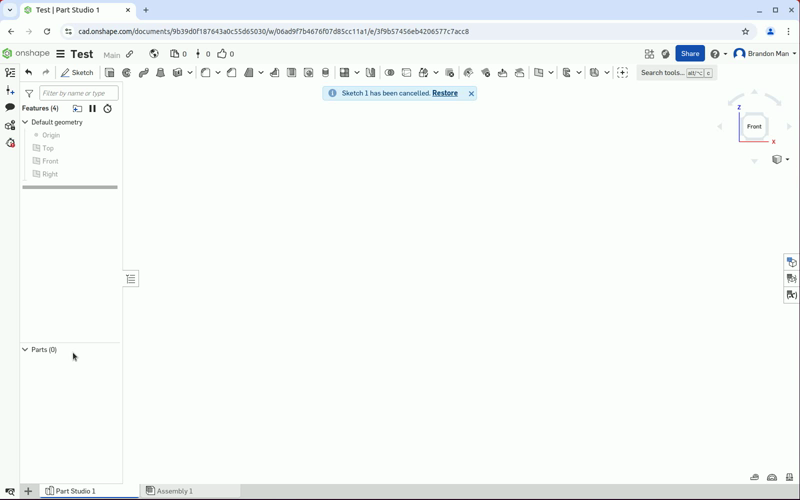
key(shift+y)
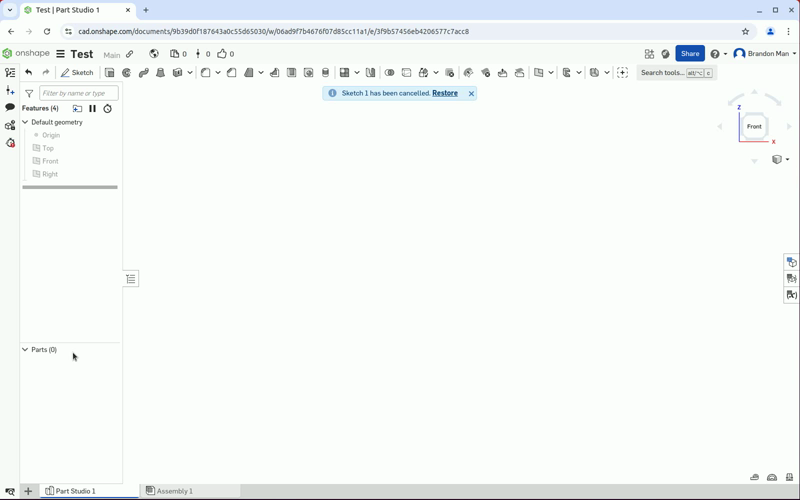
key(shift+s)
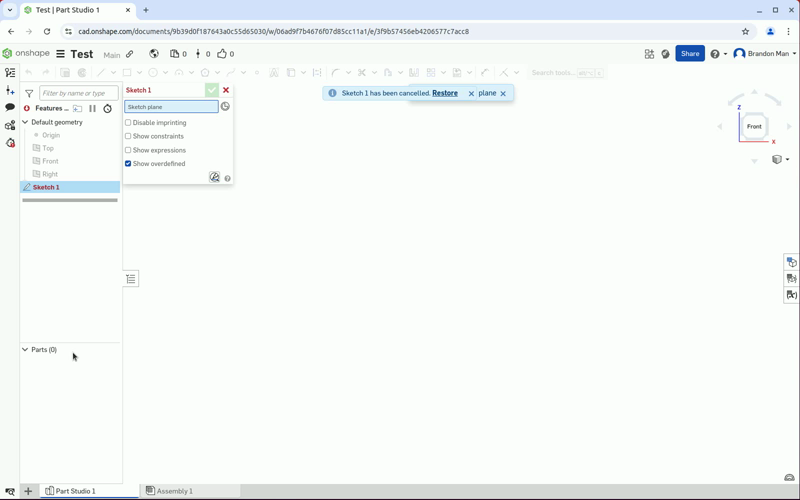
mouse_move(73, 163)
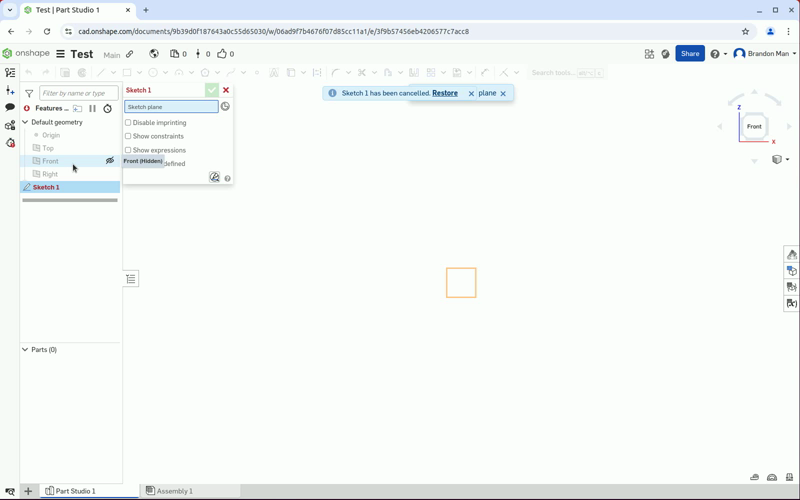
click(73, 163)
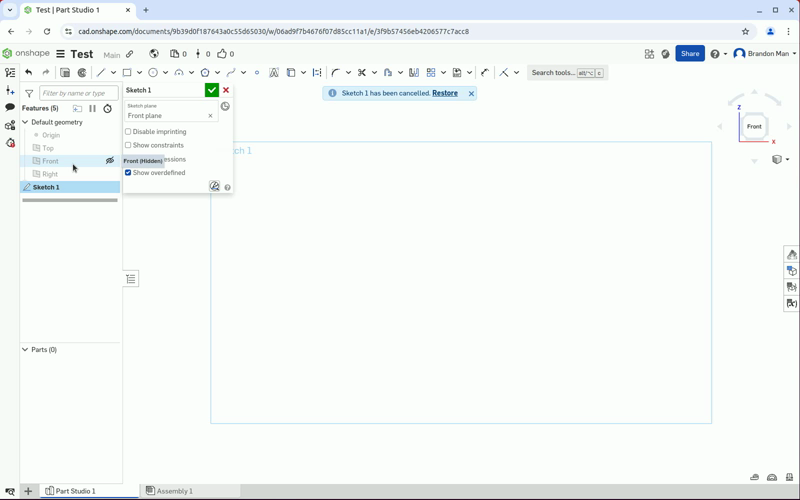
mouse_move(73, 352)
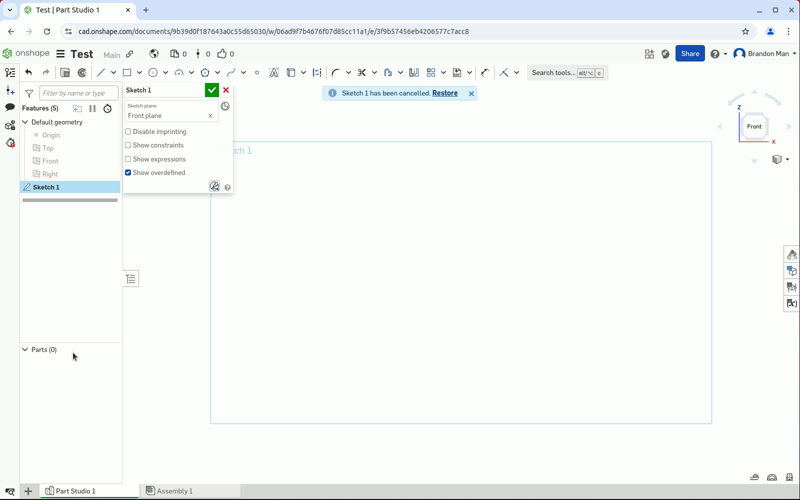
key(y)
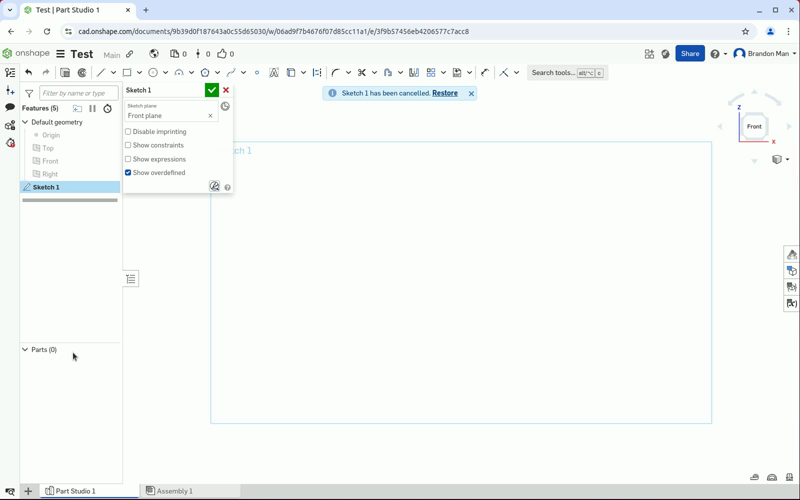
key(l)
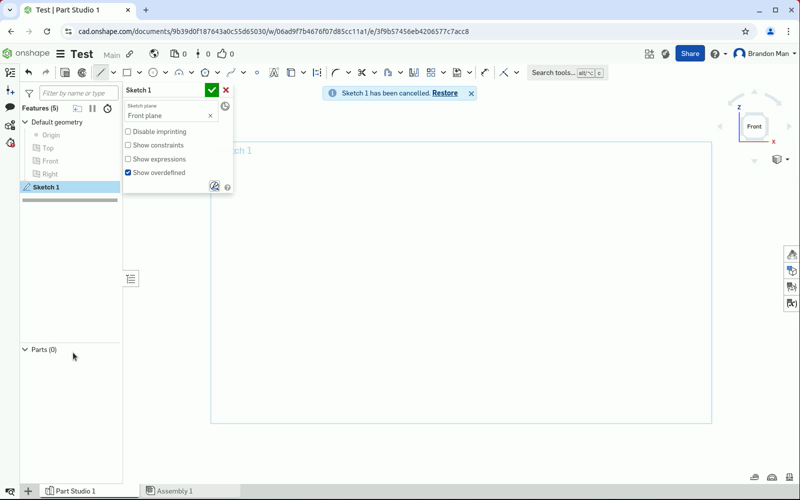
key_down(shift)
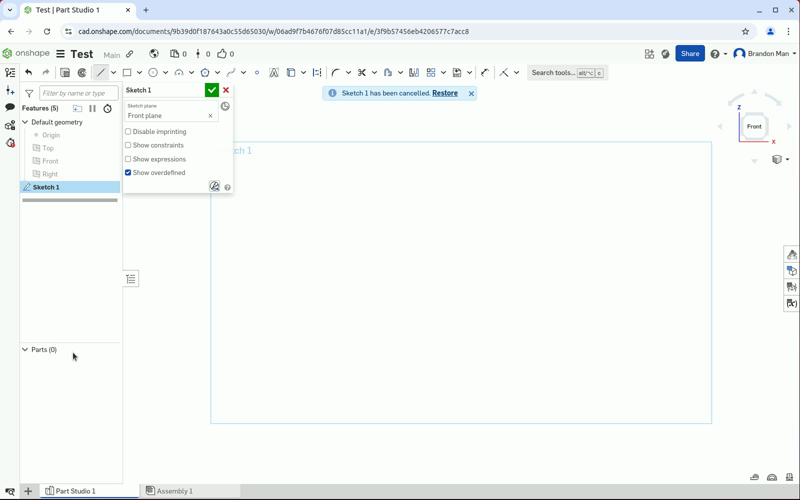
mouse_move(348, 322)
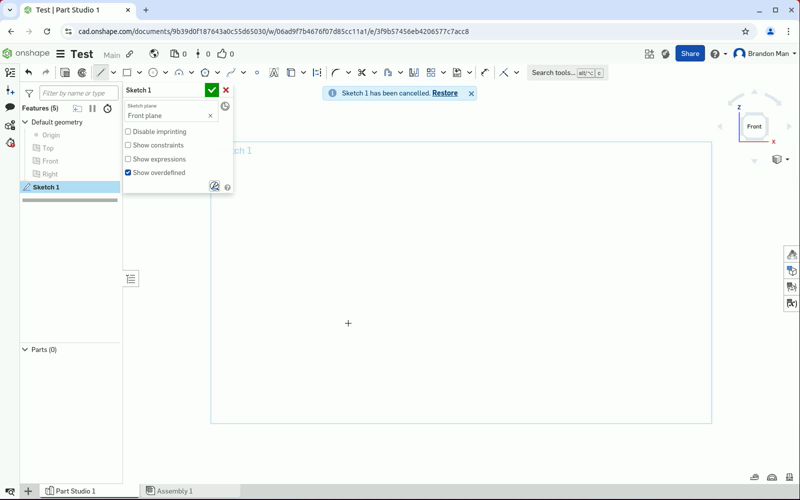
click(348, 322)
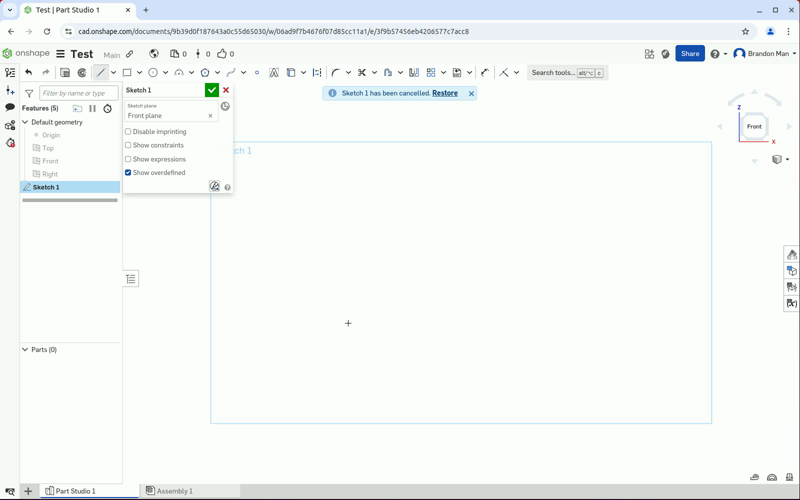
key_up(shift)
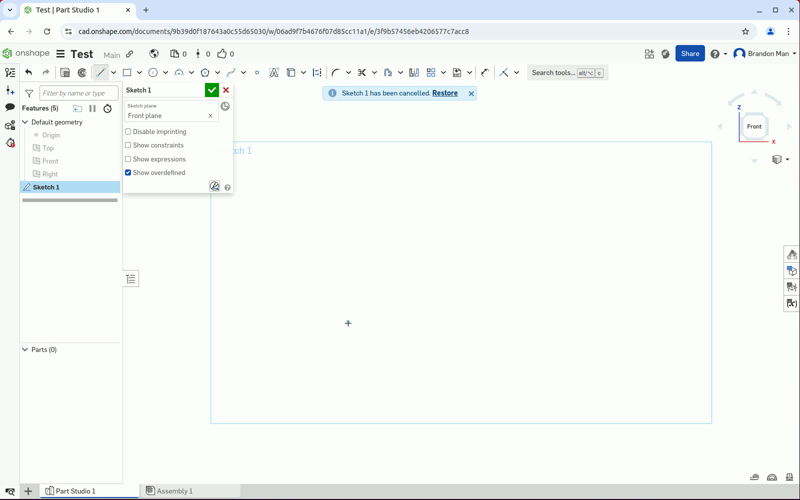
key_down(shift)
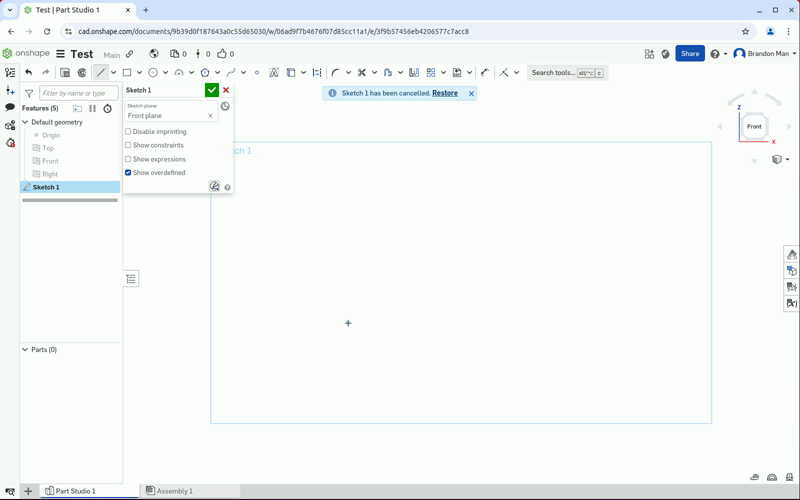
mouse_move(572, 322)
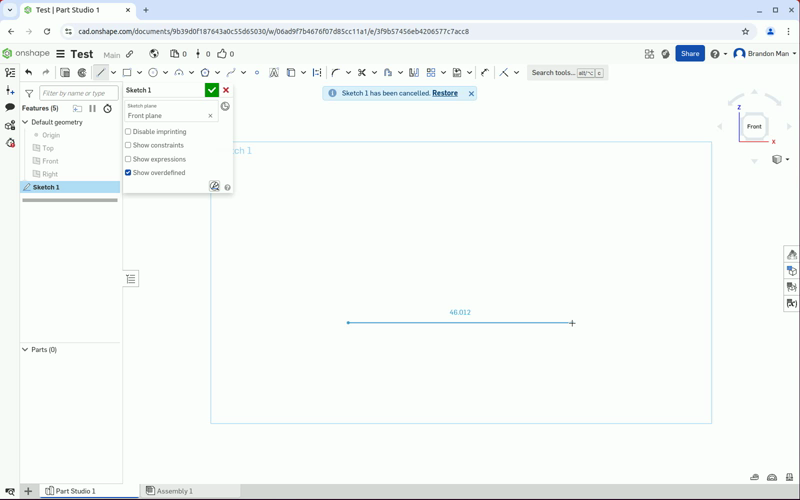
click(572, 322)
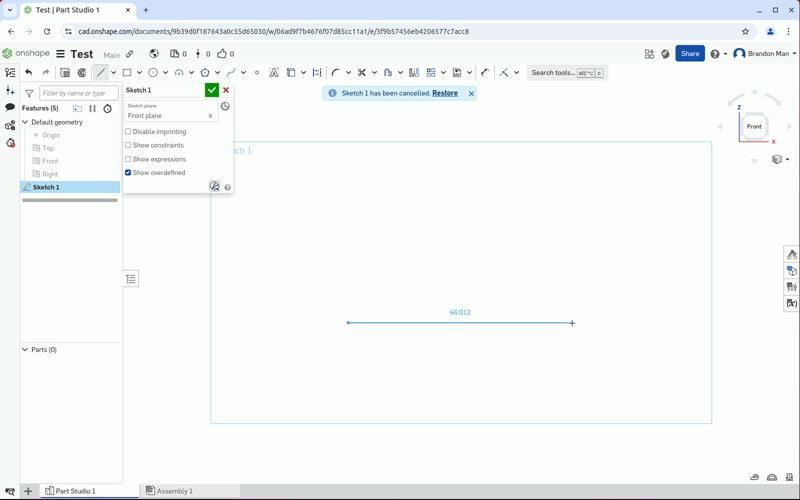
key_up(shift)
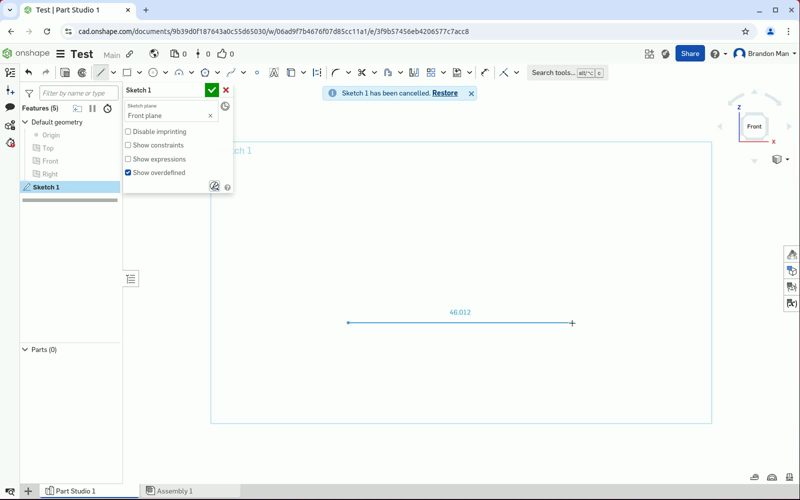
key_down(shift)
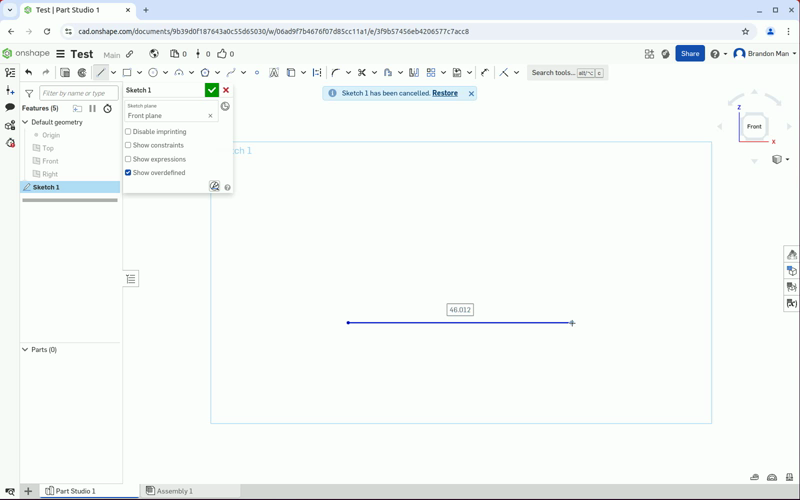
mouse_move(572, 245)
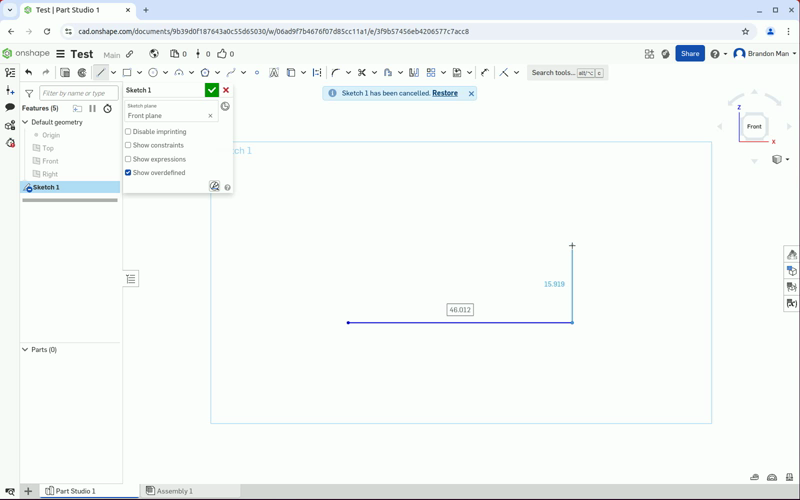
click(572, 245)
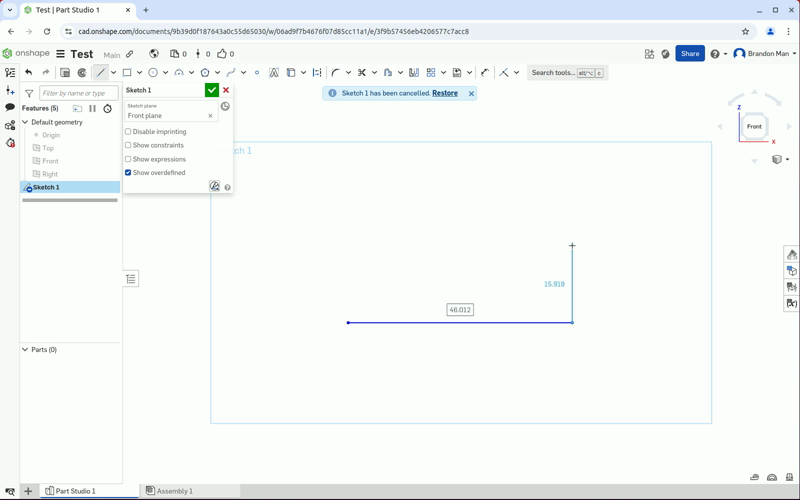
key_up(shift)
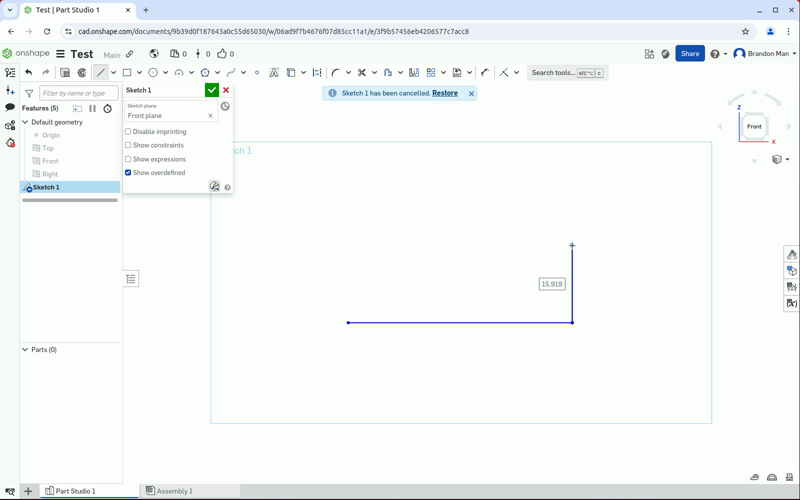
key_down(shift)
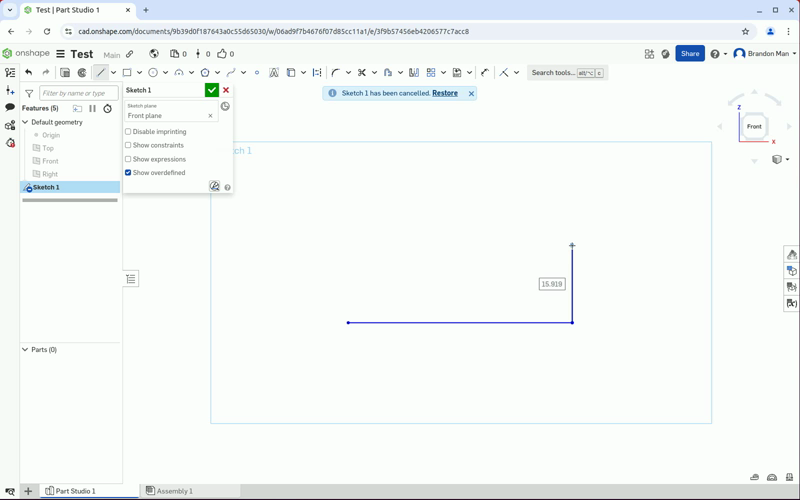
mouse_move(348, 245)
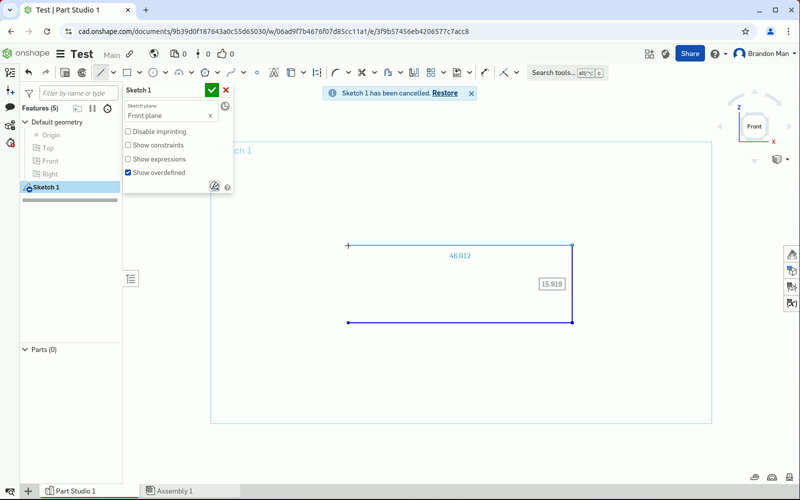
click(348, 245)
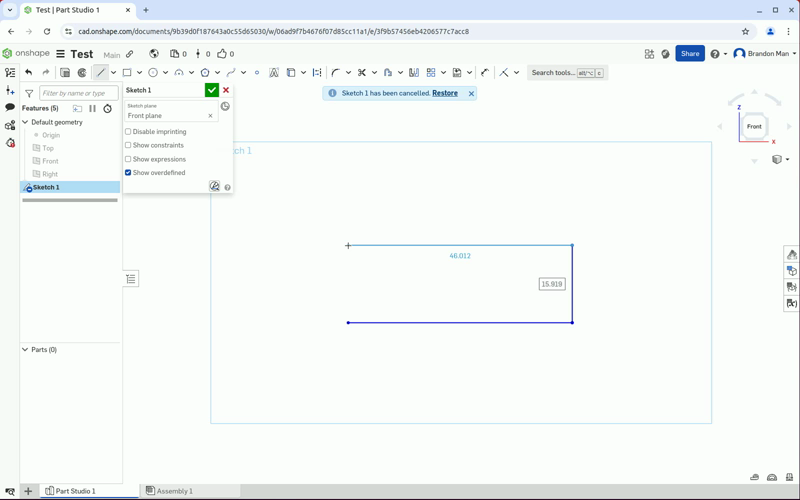
key_up(shift)
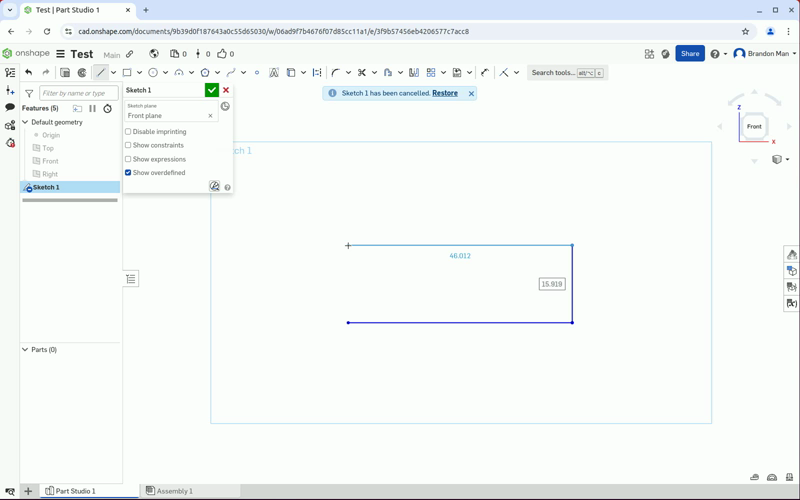
key_down(shift)
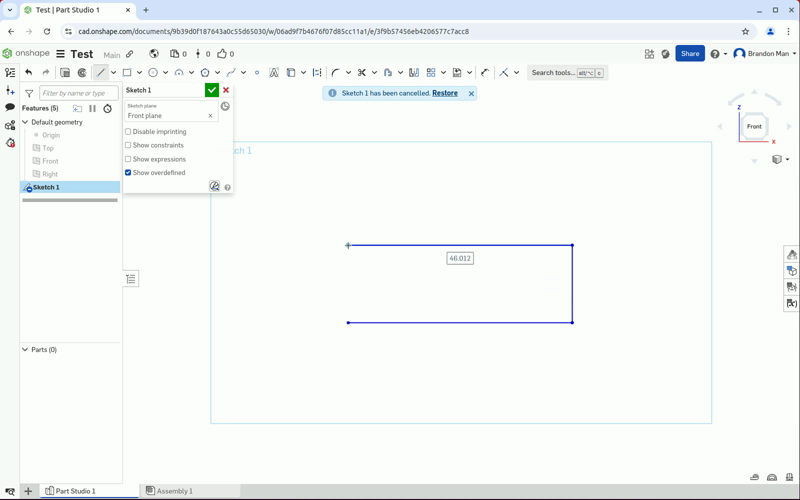
mouse_move(348, 322)
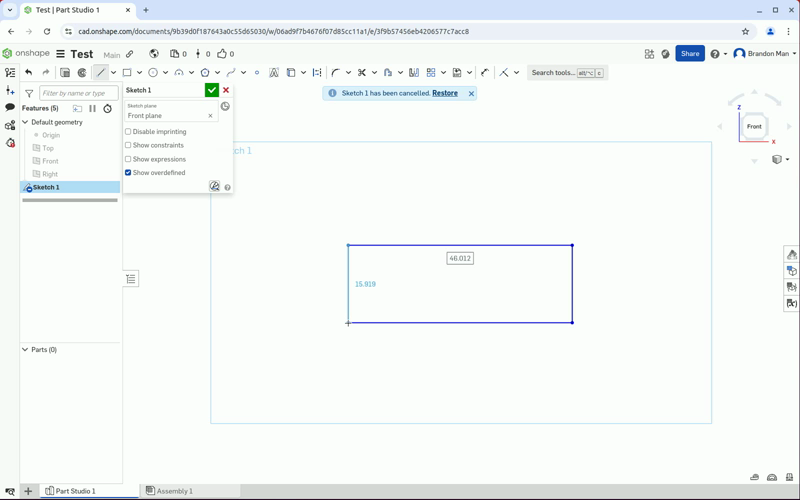
key_up(shift)
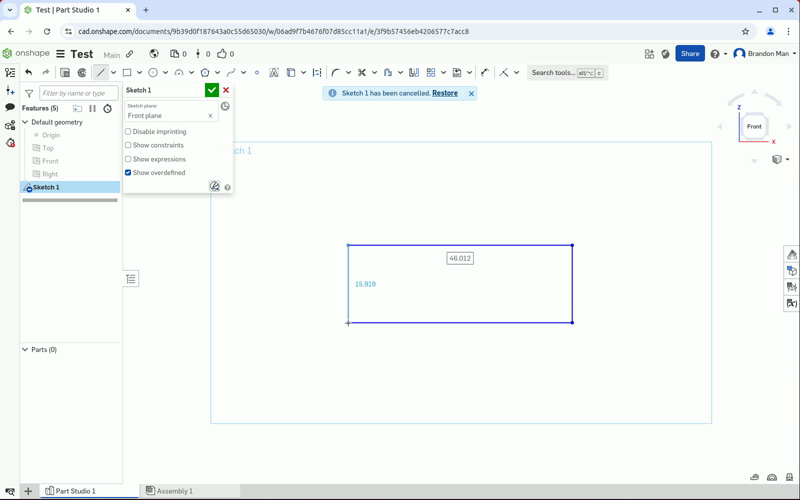
click(348, 322)
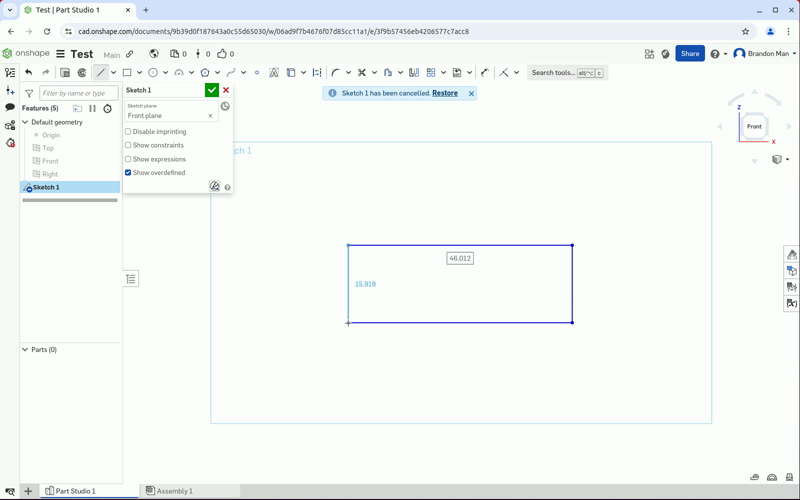
key(esc)
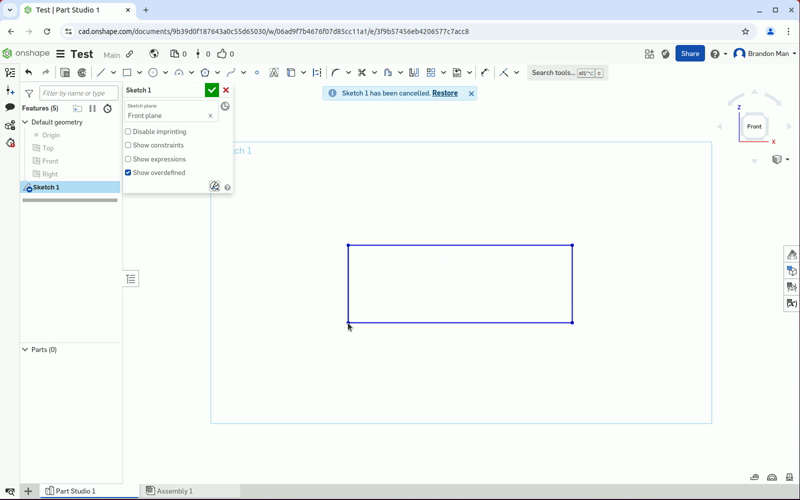
mouse_move(455, 294)
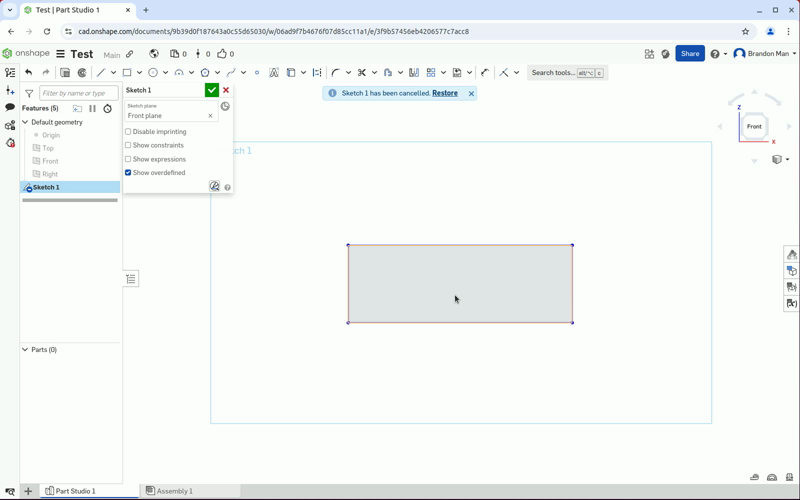
click(455, 294)
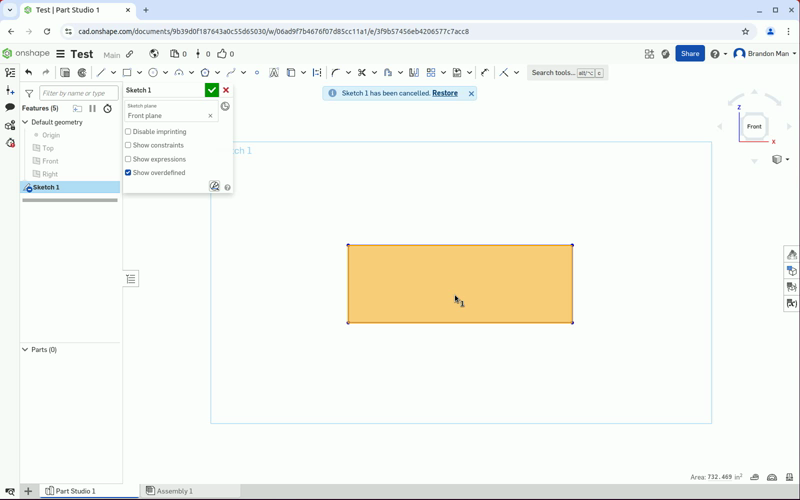
mouse_move(73, 352)
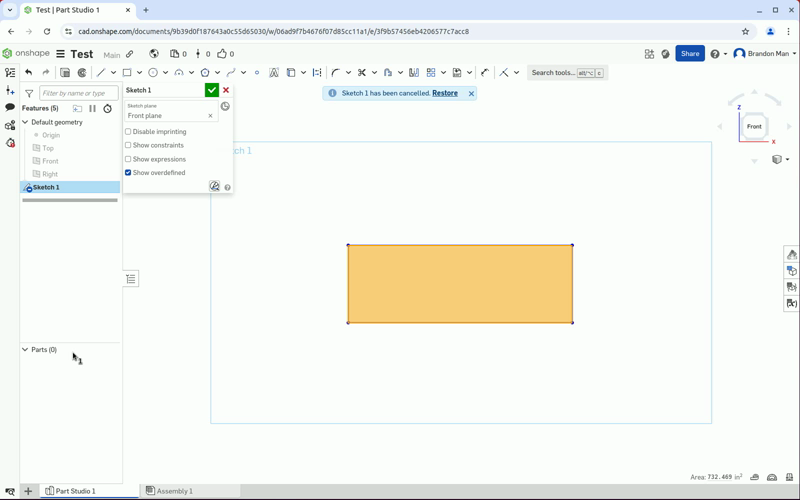
key(shift+y)
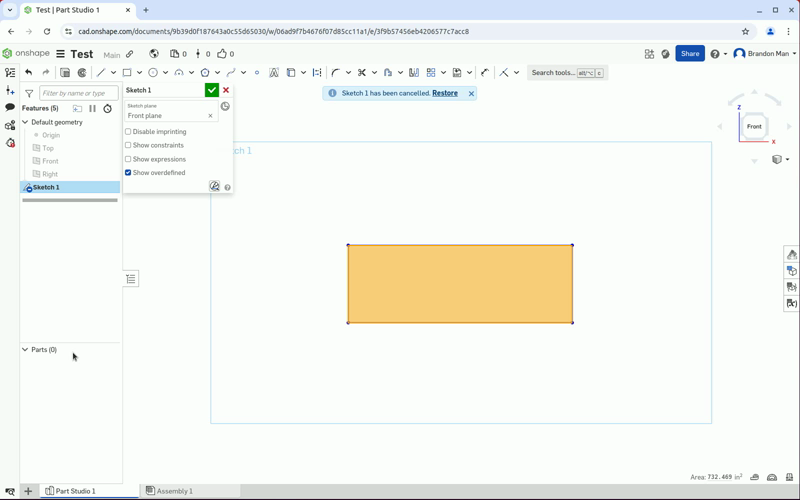
key(shift+e)
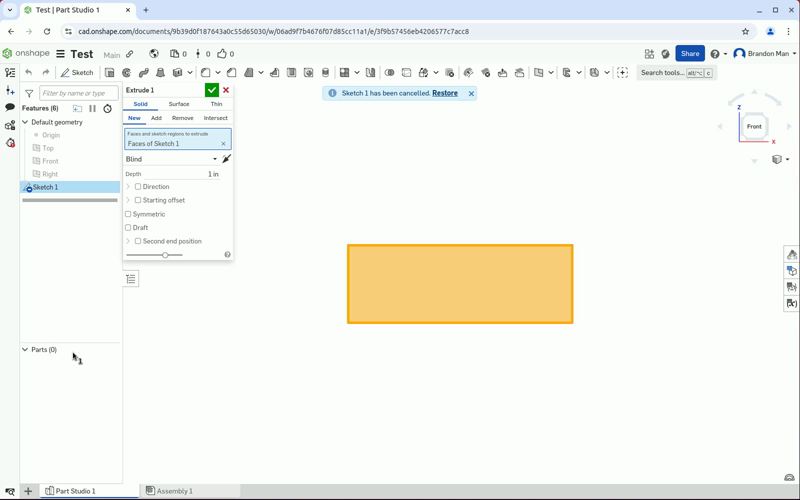
mouse_move(143, 106)
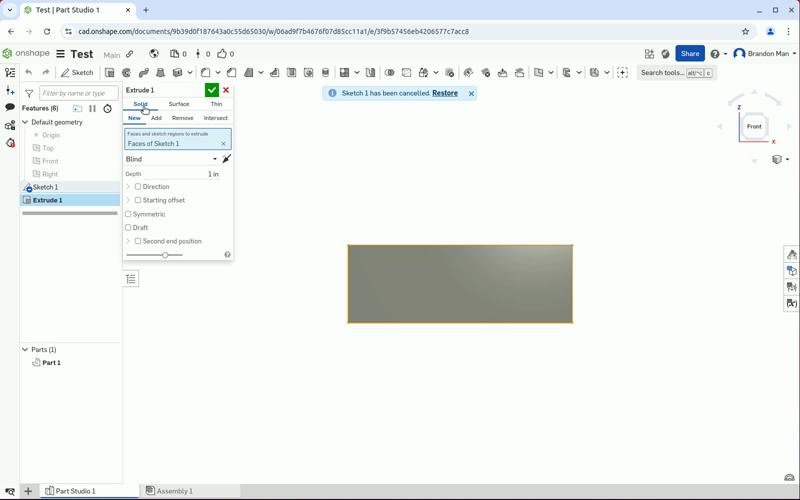
click(143, 106)
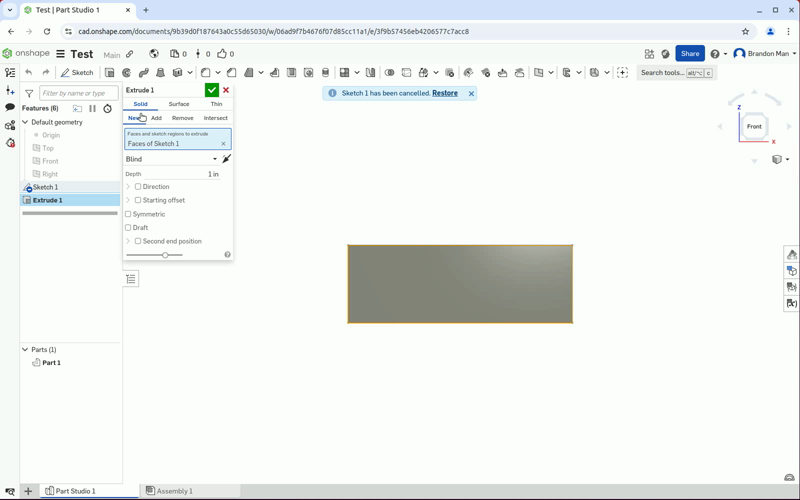
mouse_move(137, 120)
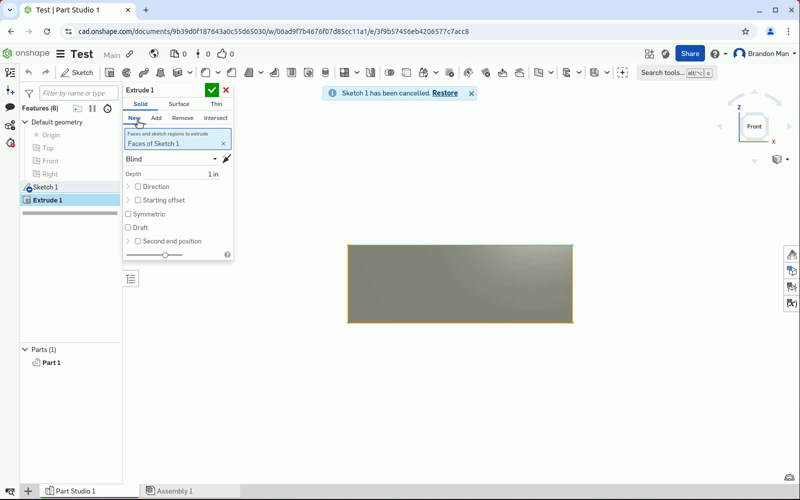
click(137, 120)
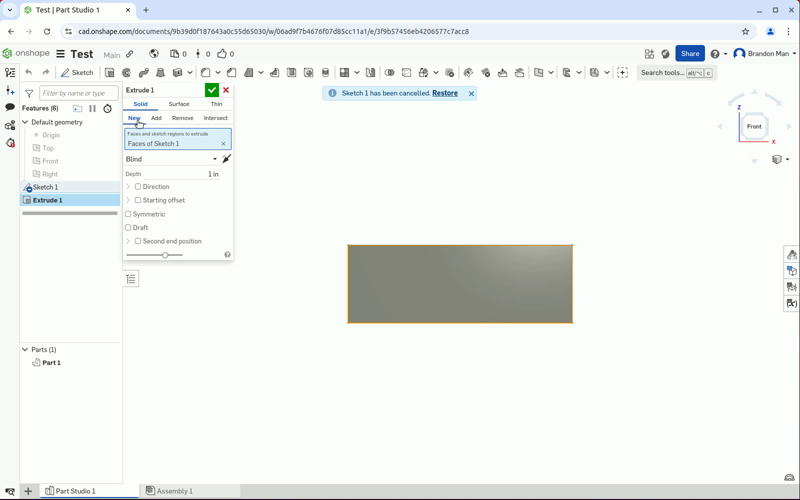
key(tab, 4)
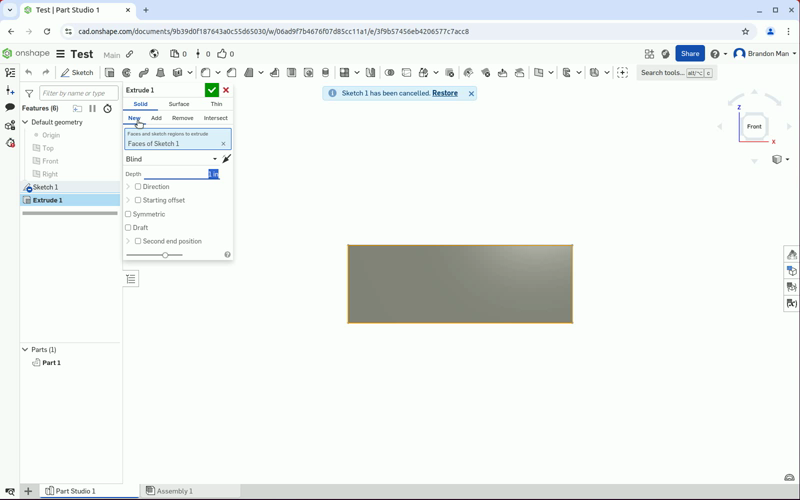
text(20.701)
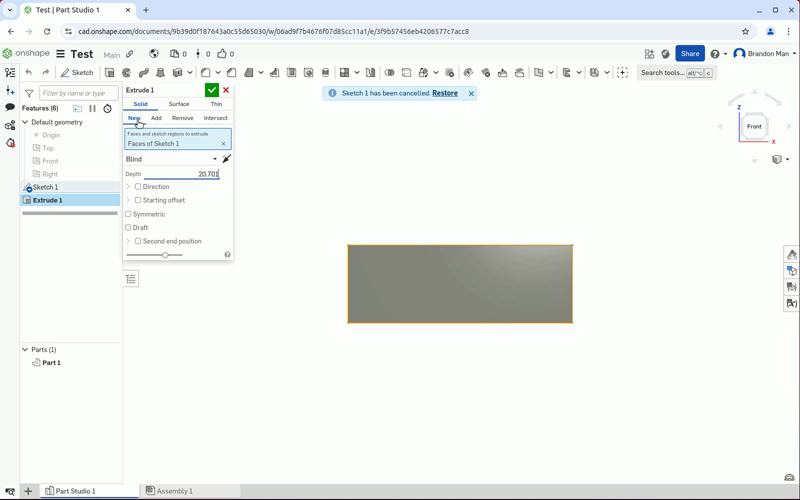
key(enter)
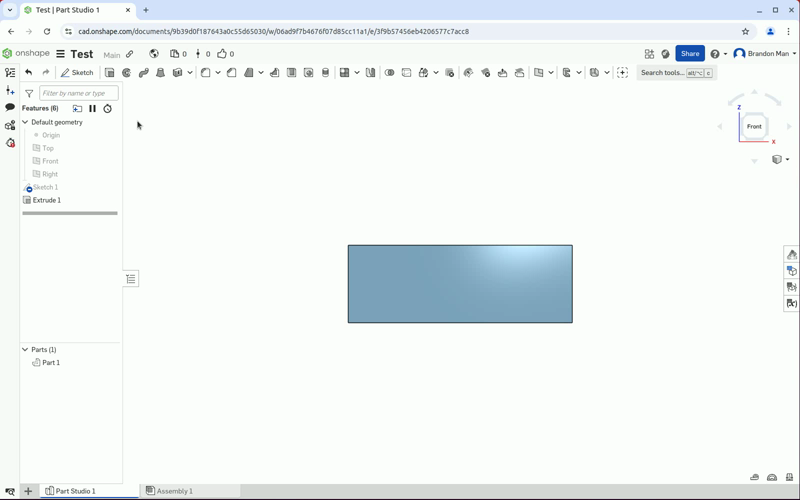
key(shift+h)
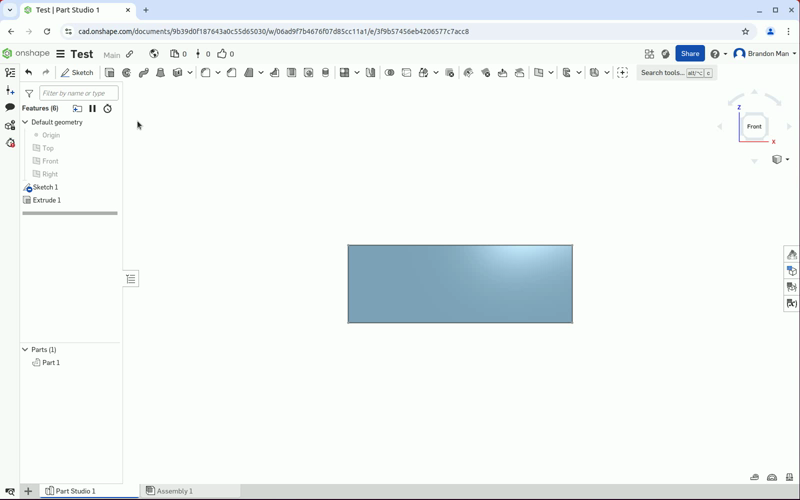
key(shift+h)
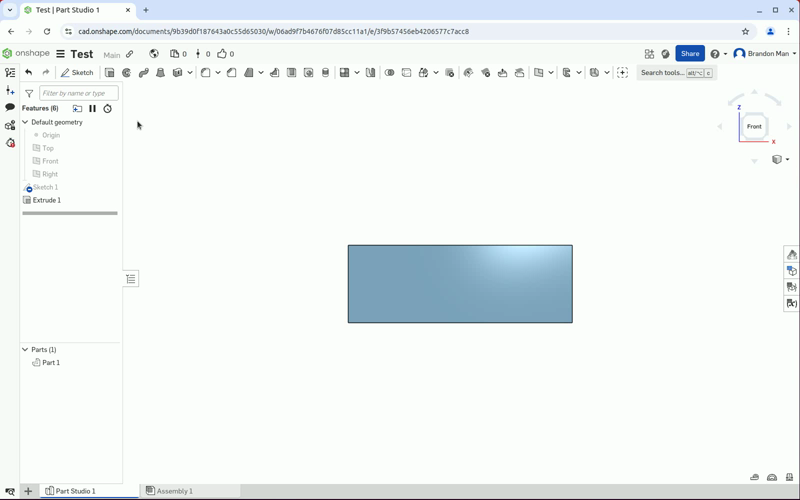
mouse_move(73, 189)
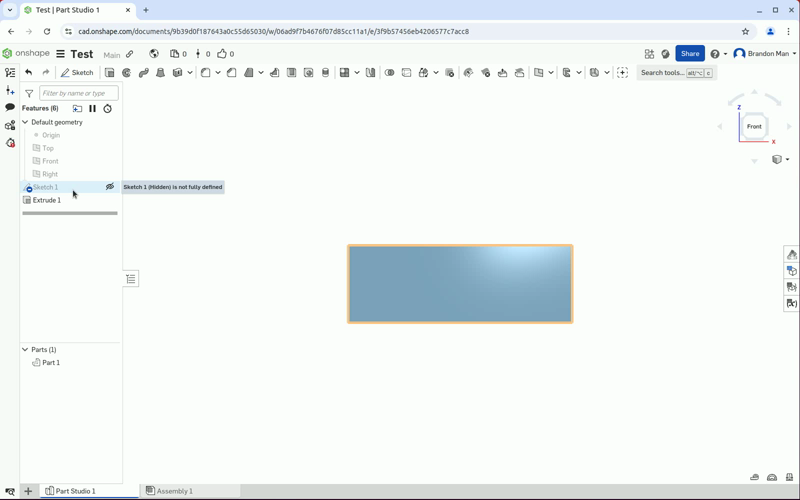
click(73, 189)
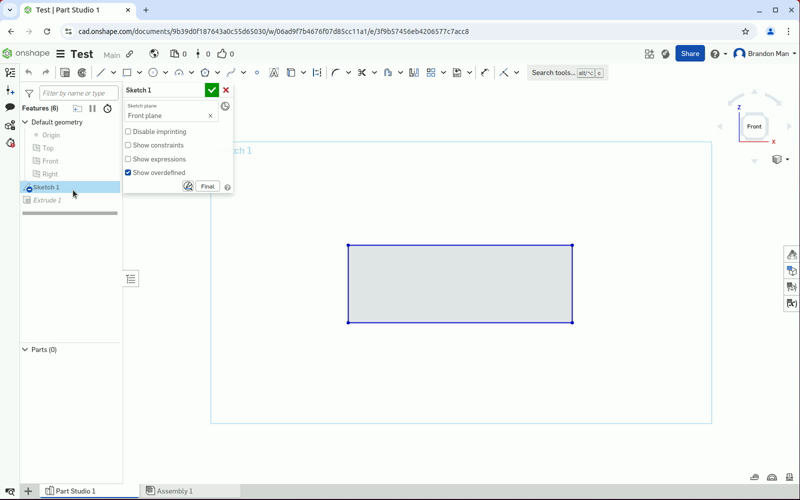
mouse_move(229, 92)
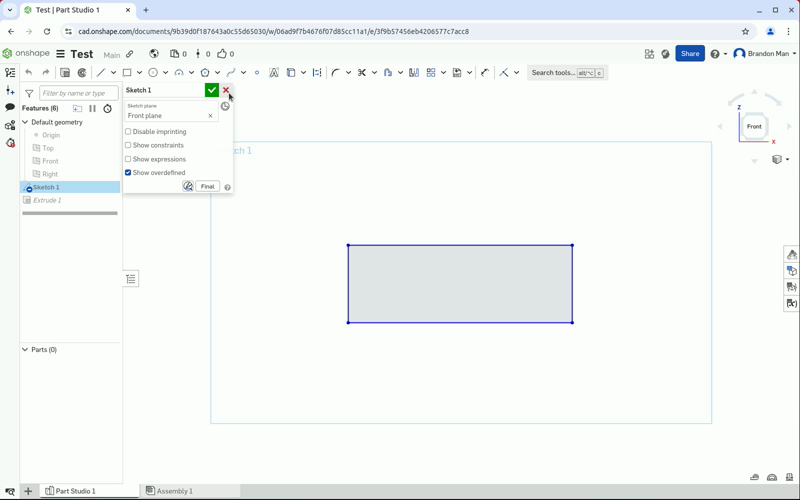
click(229, 92)
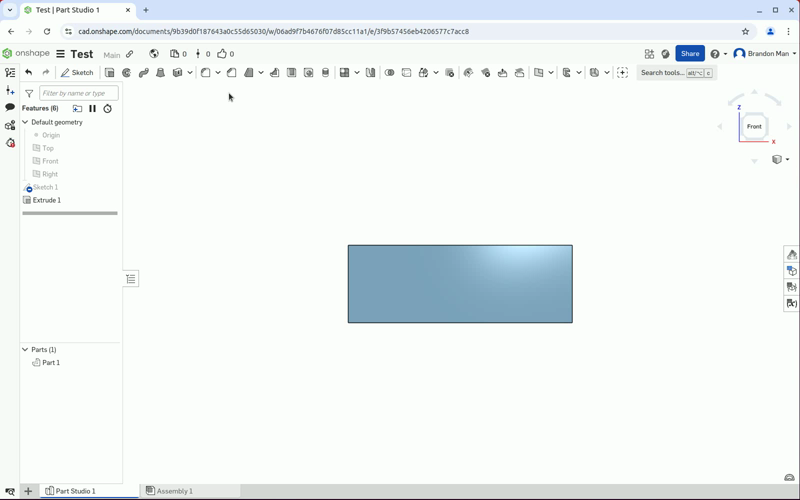
mouse_move(541, 75)
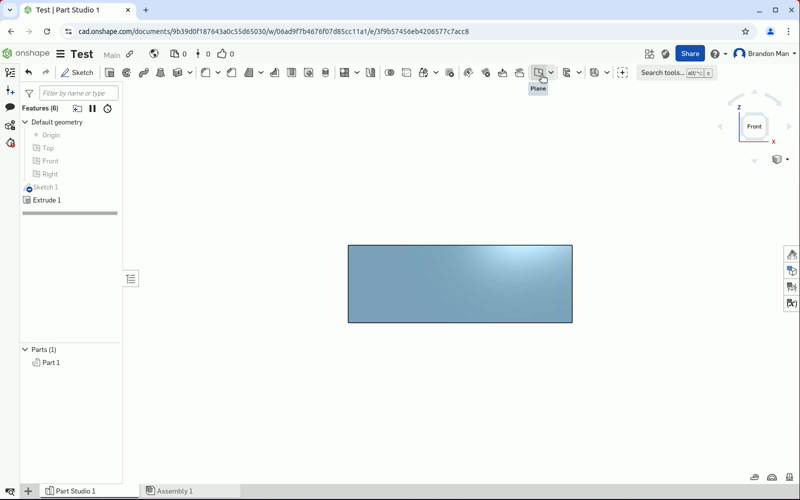
click(541, 75)
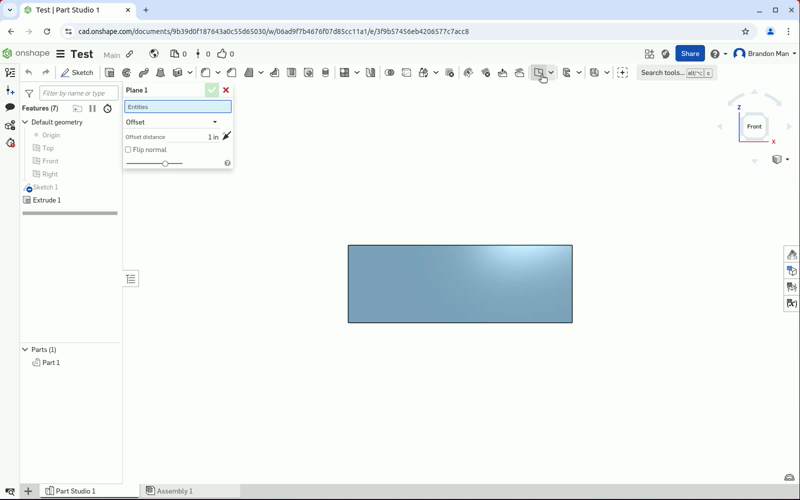
mouse_move(73, 163)
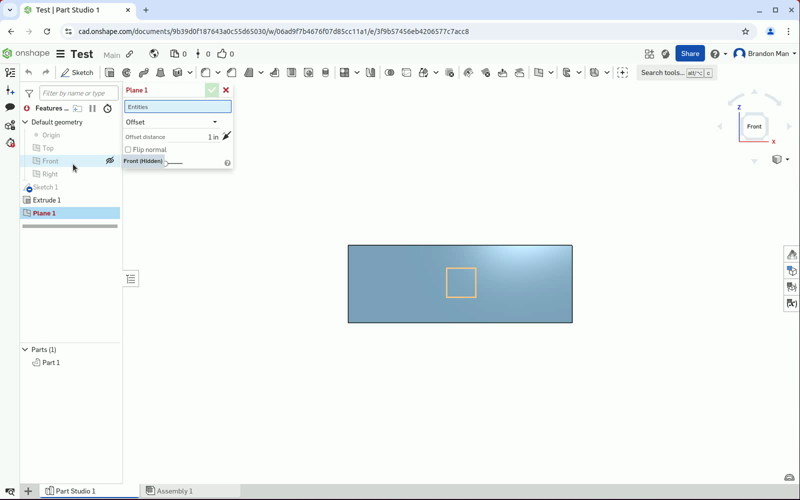
click(73, 163)
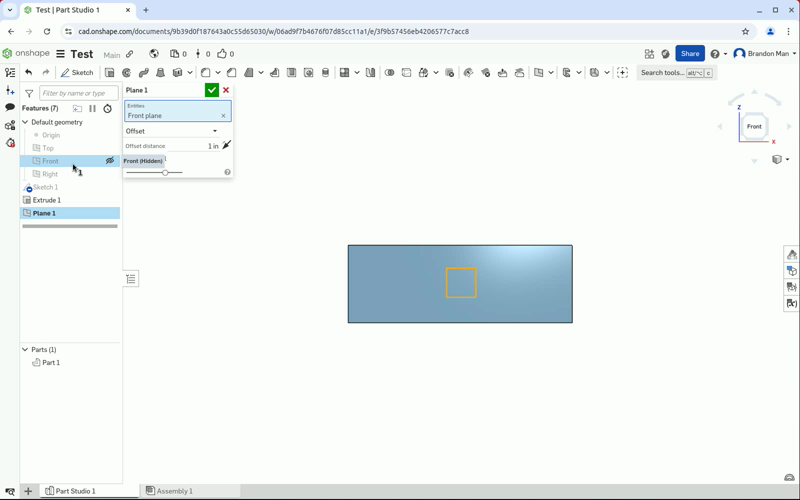
key(tab, 2)
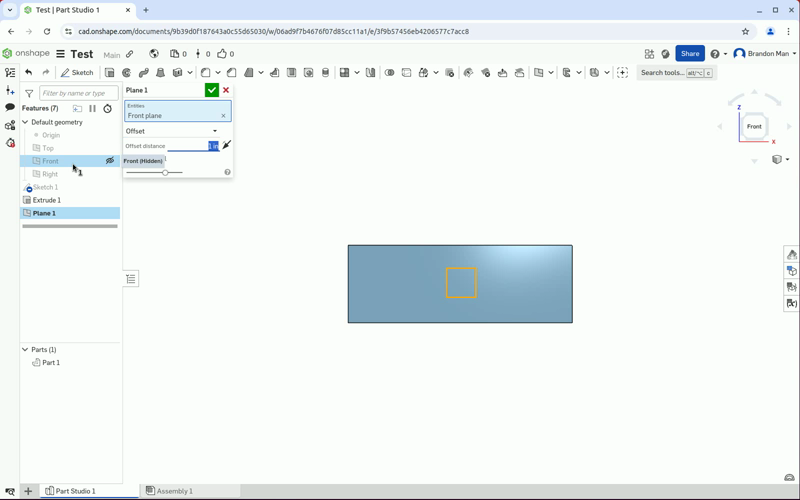
text(20.705)
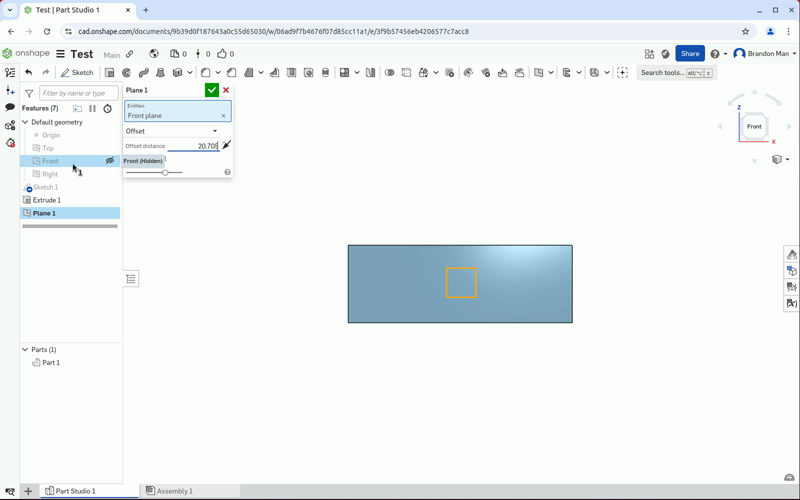
key(enter, 2)
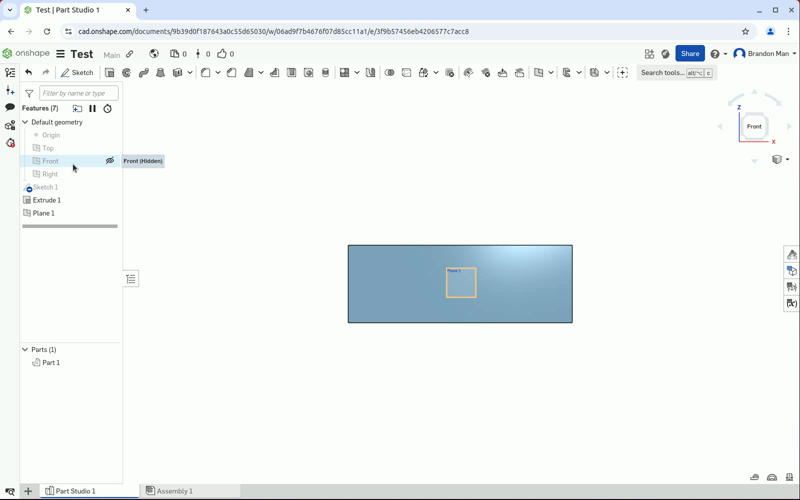
key(shift+s)
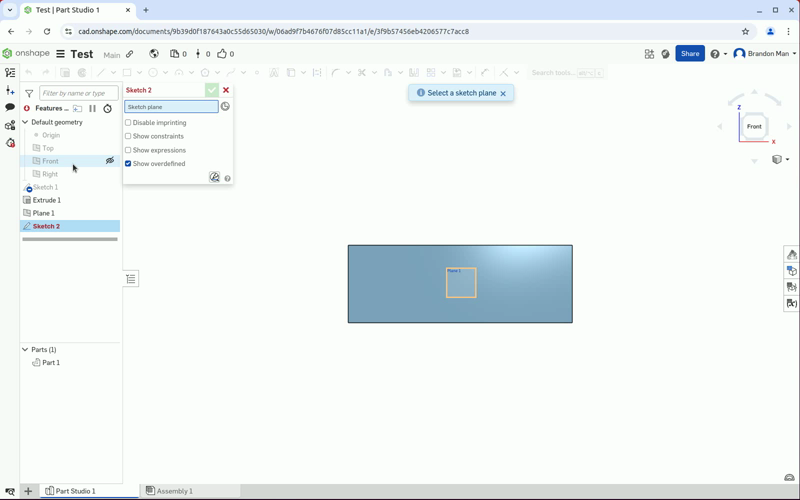
mouse_move(73, 215)
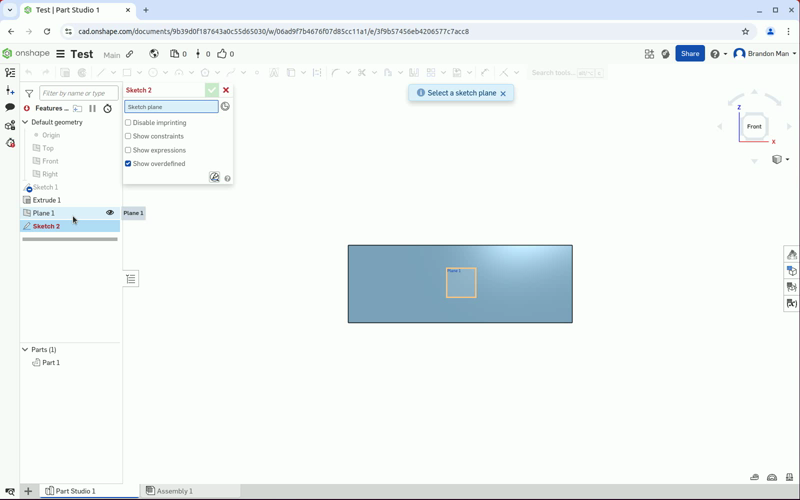
click(73, 215)
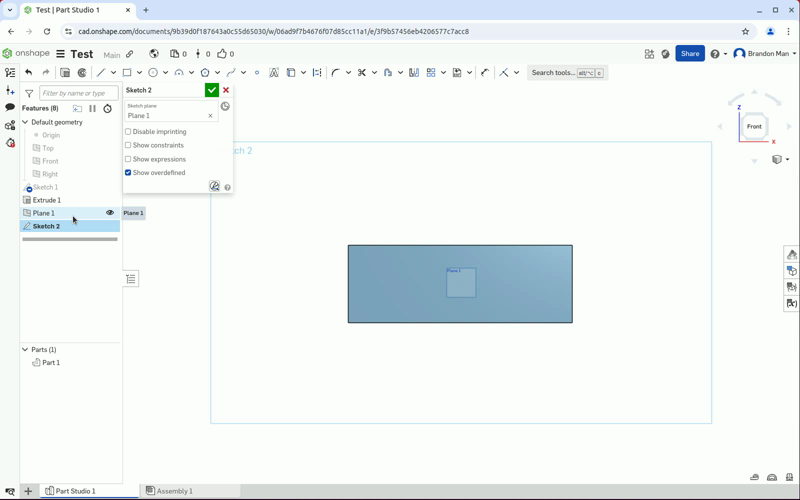
mouse_move(73, 352)
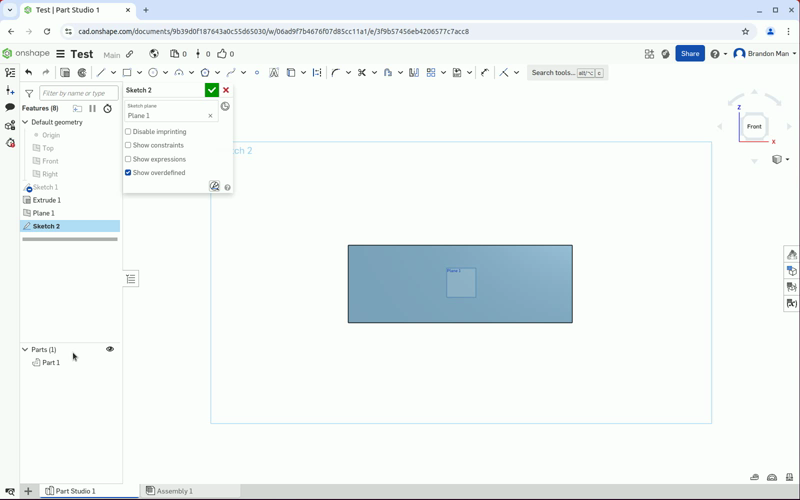
key(y)
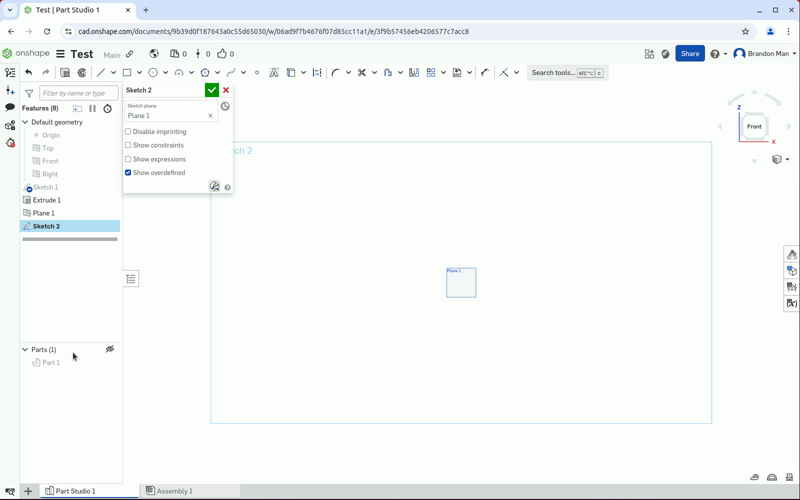
key(l)
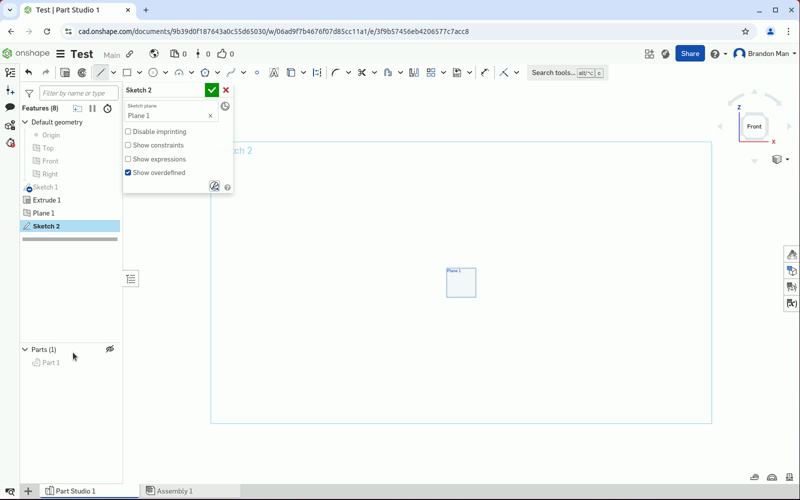
key_down(shift)
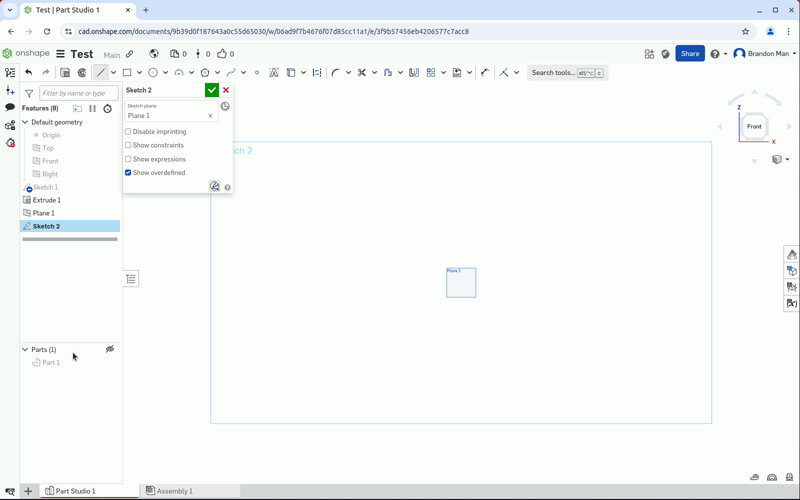
mouse_move(349, 321)
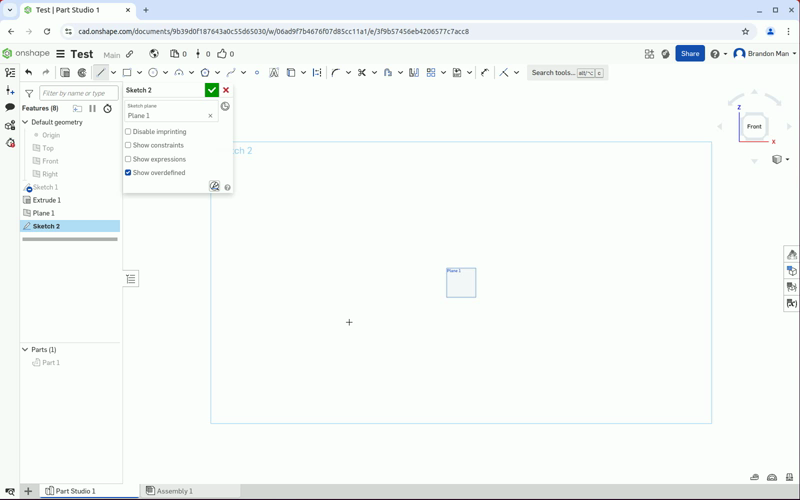
click(349, 321)
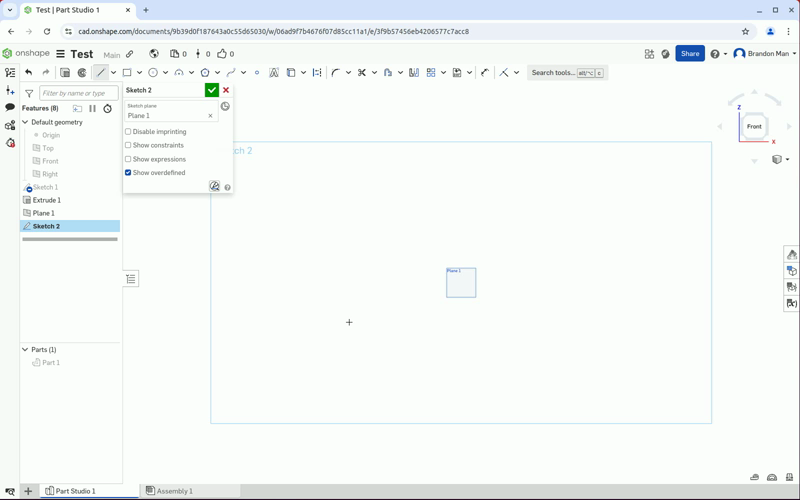
key_up(shift)
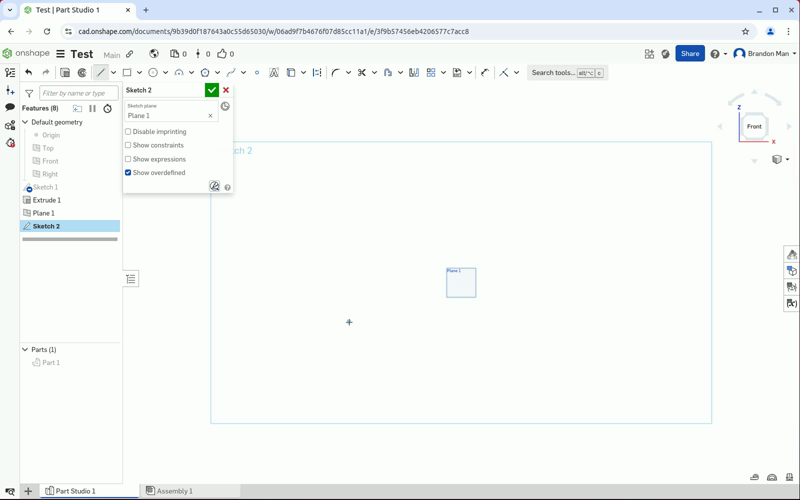
key_down(shift)
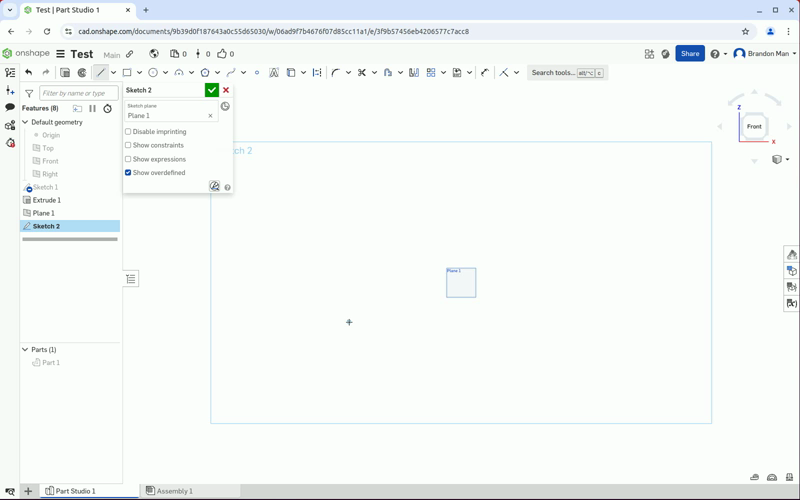
mouse_move(572, 321)
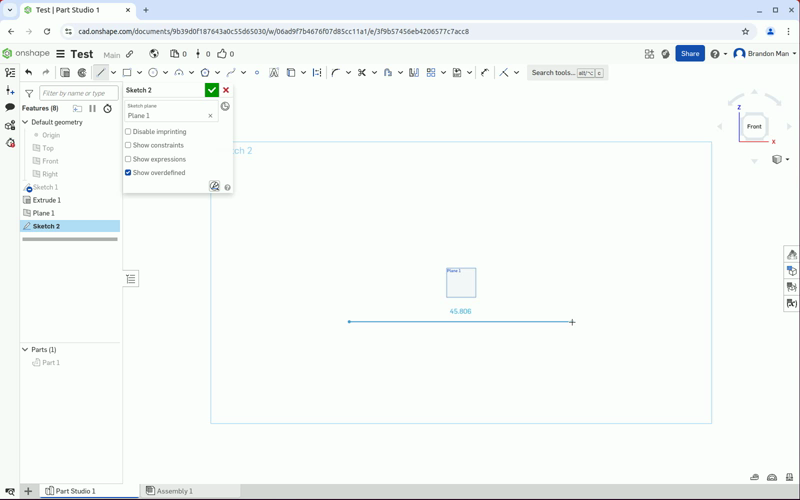
click(572, 321)
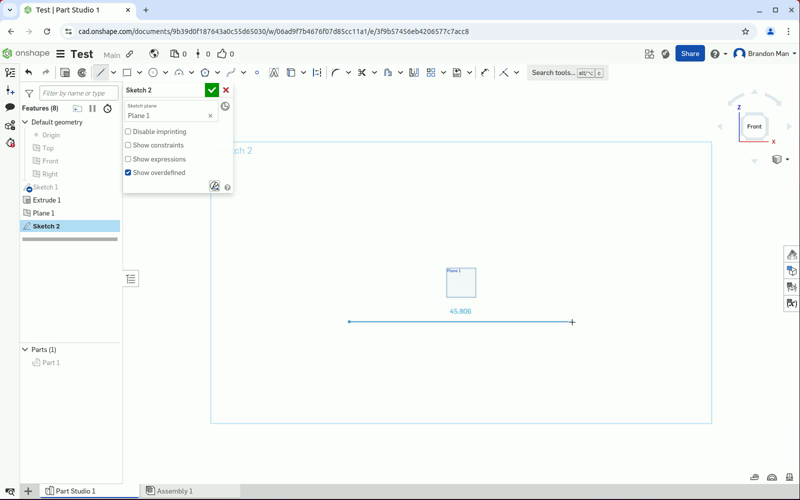
key_up(shift)
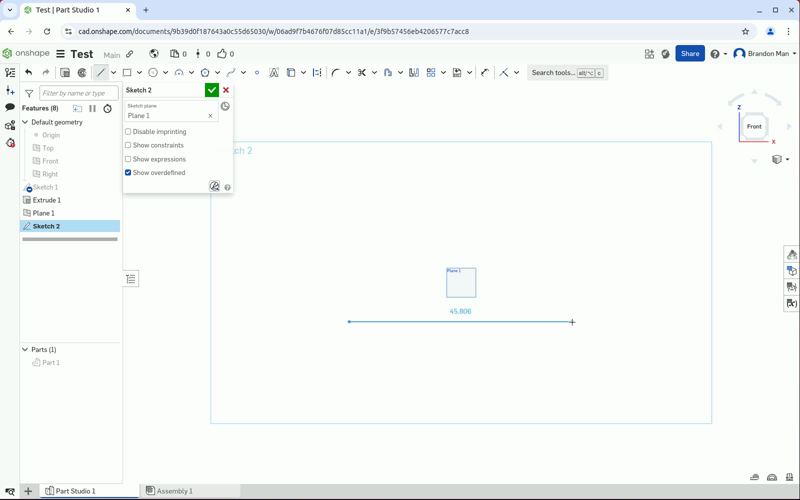
key_down(shift)
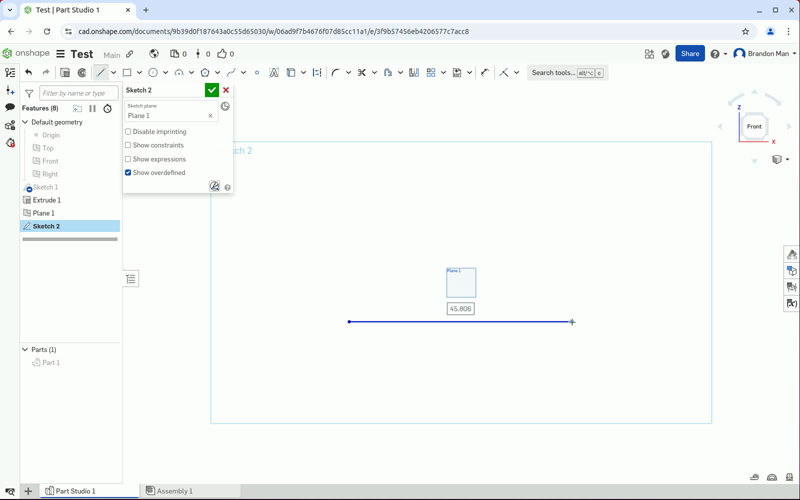
mouse_move(572, 244)
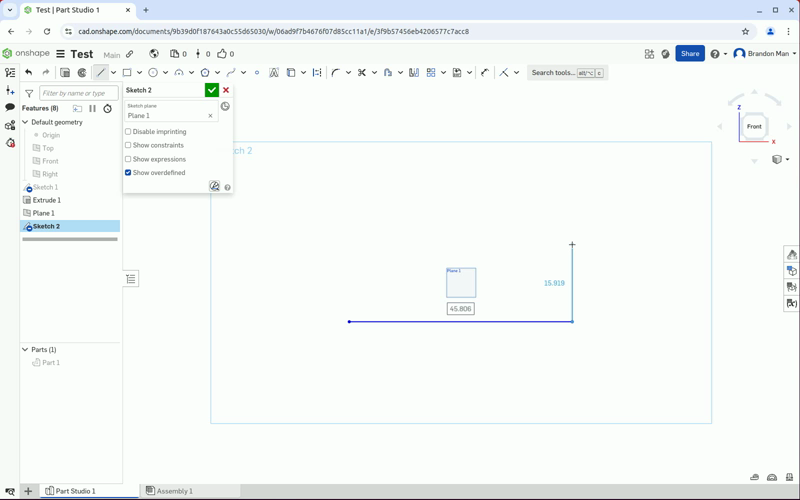
click(572, 244)
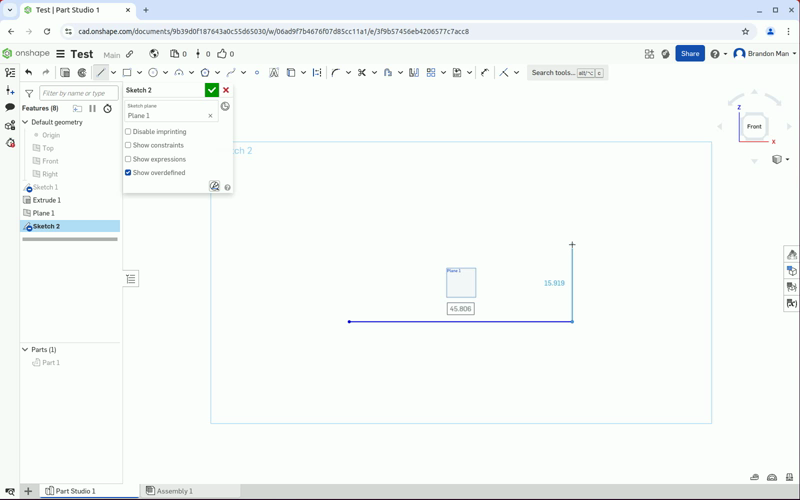
key_up(shift)
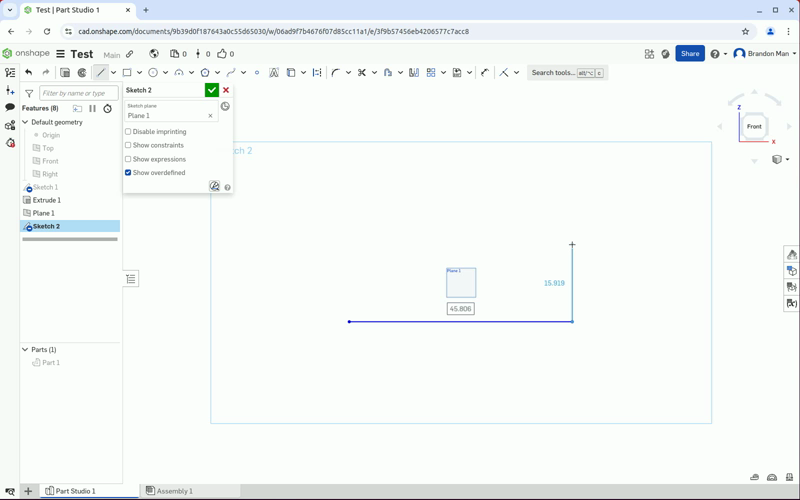
key_down(shift)
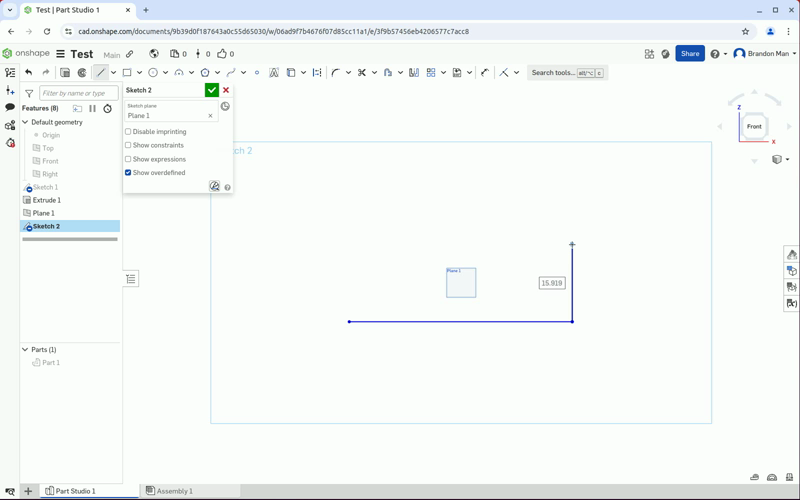
mouse_move(349, 244)
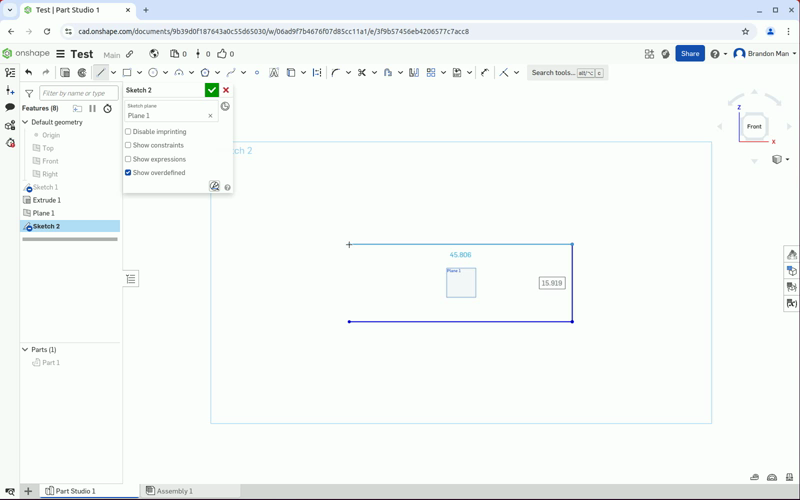
click(349, 244)
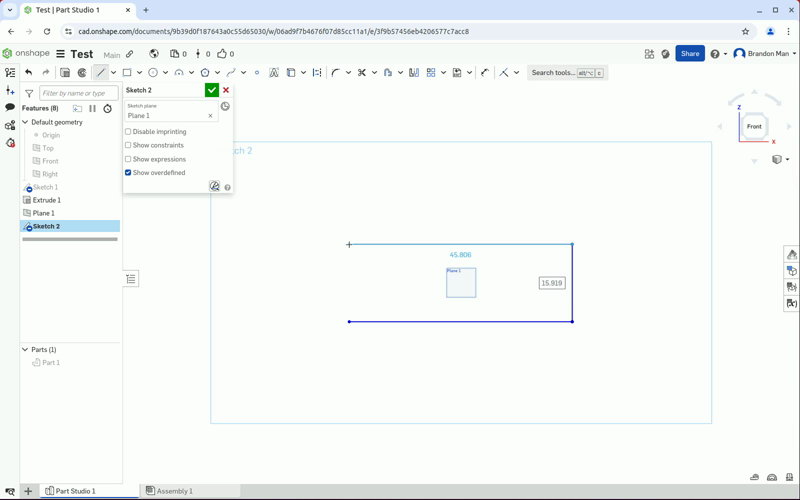
key_up(shift)
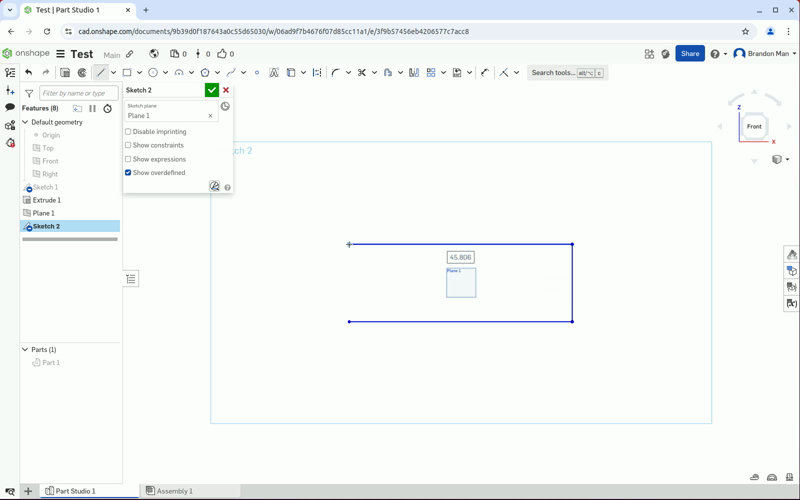
key_down(shift)
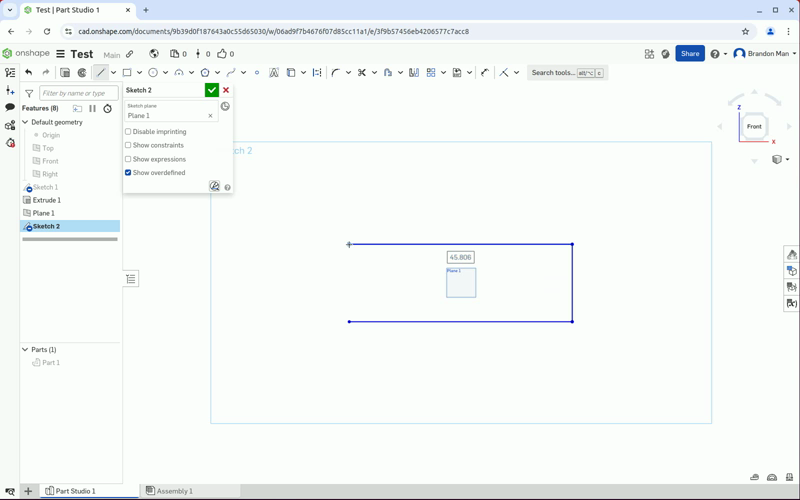
mouse_move(349, 321)
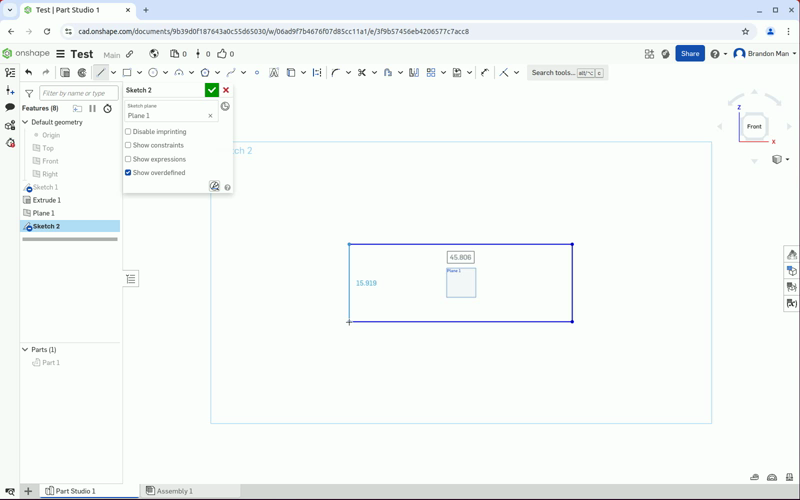
key_up(shift)
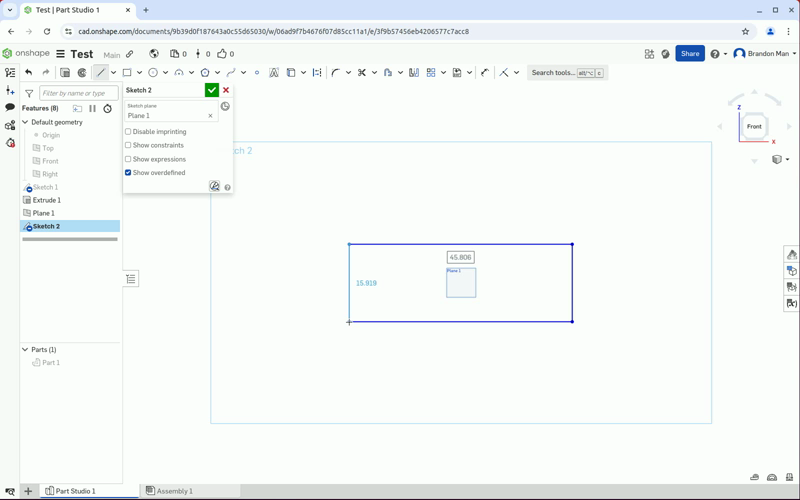
click(349, 321)
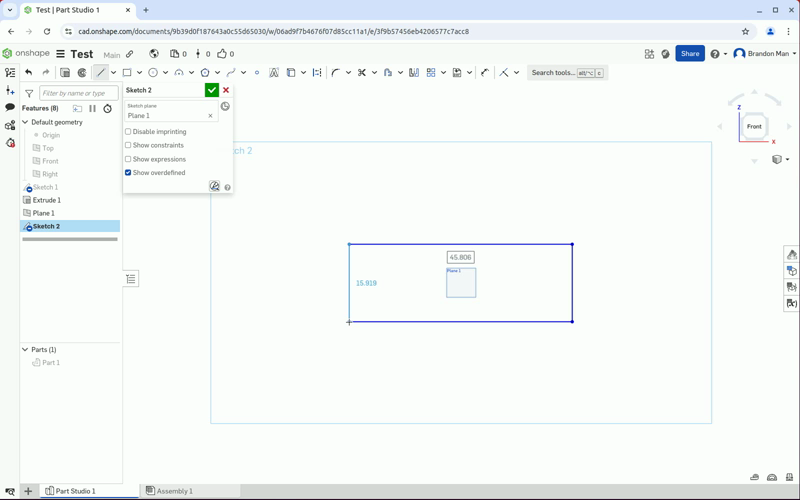
key(esc)
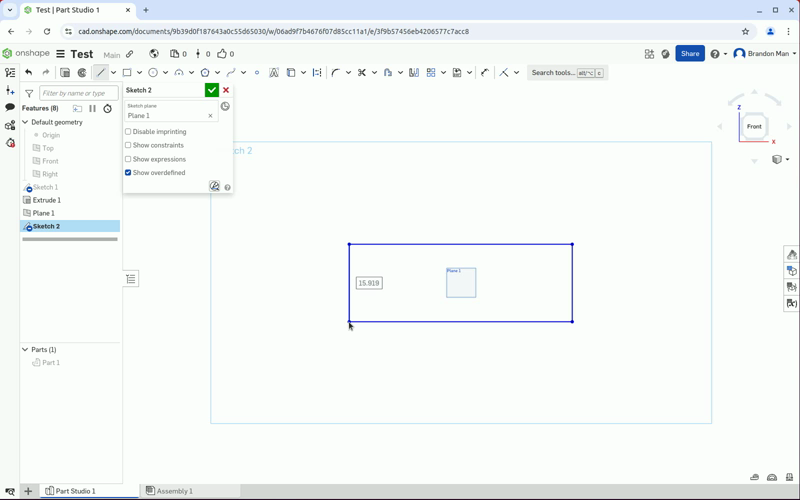
mouse_move(506, 277)
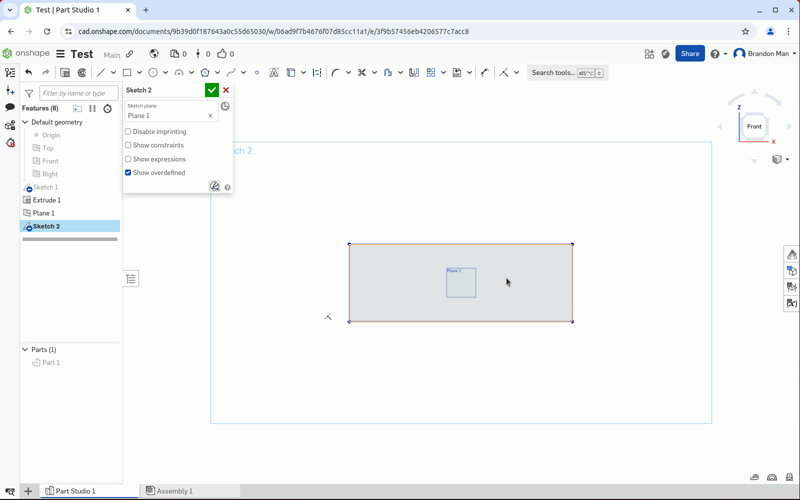
click(506, 277)
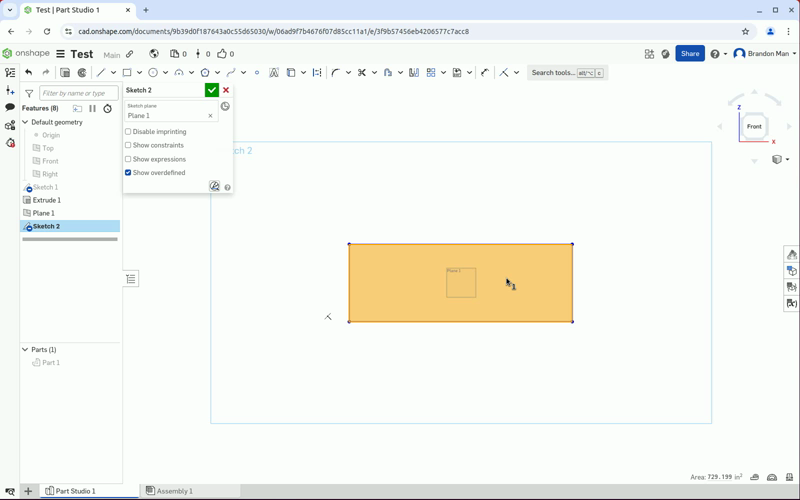
mouse_move(73, 352)
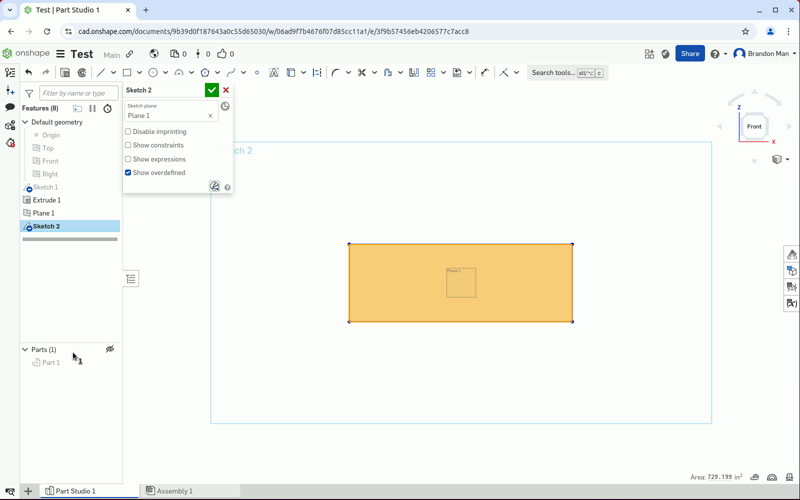
key(shift+y)
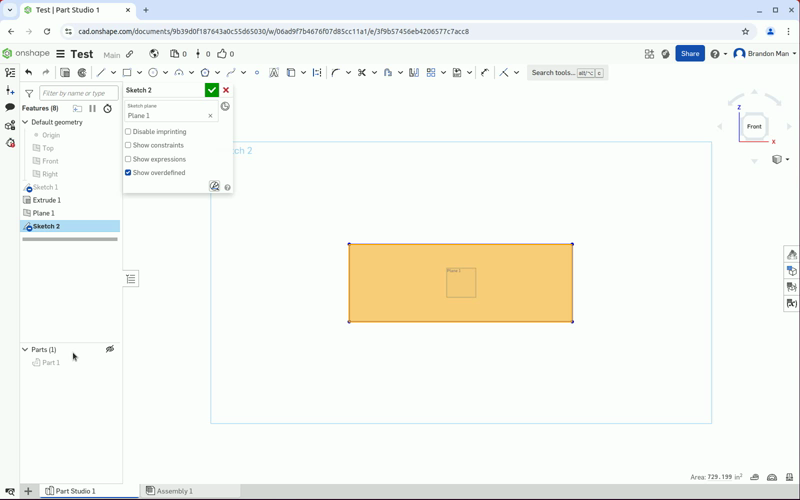
key(shift+e)
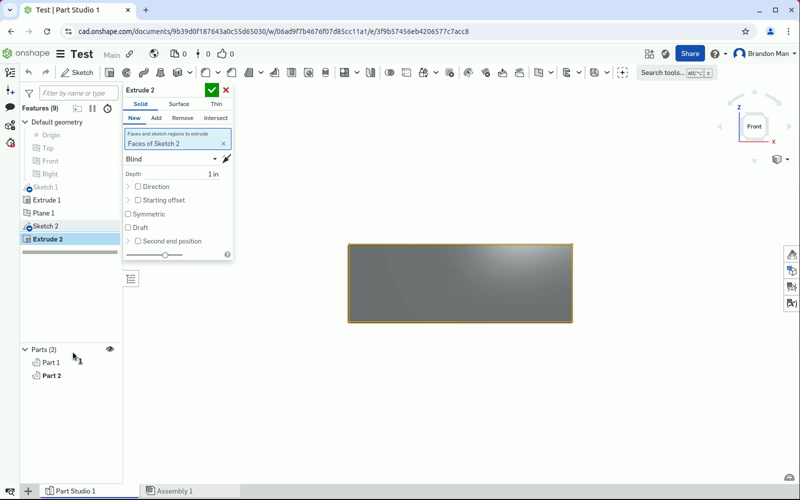
mouse_move(143, 106)
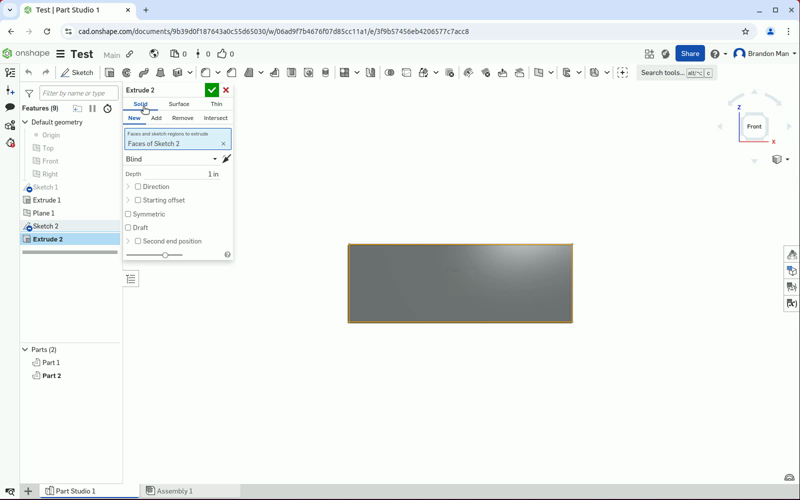
click(143, 106)
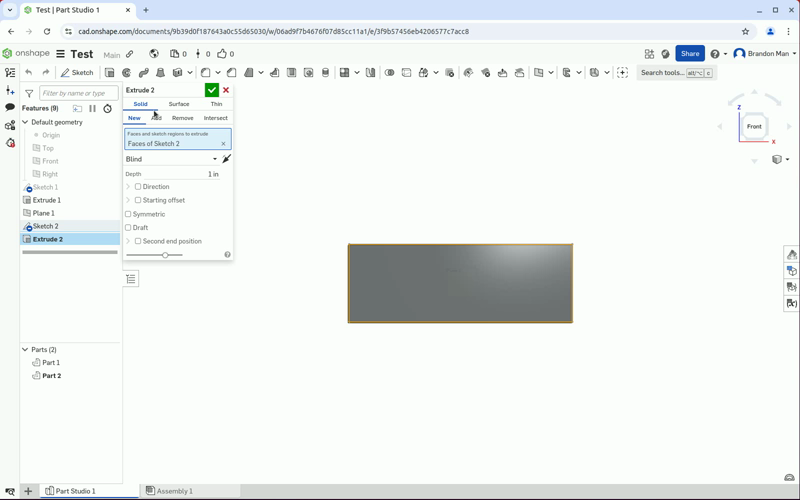
mouse_move(186, 120)
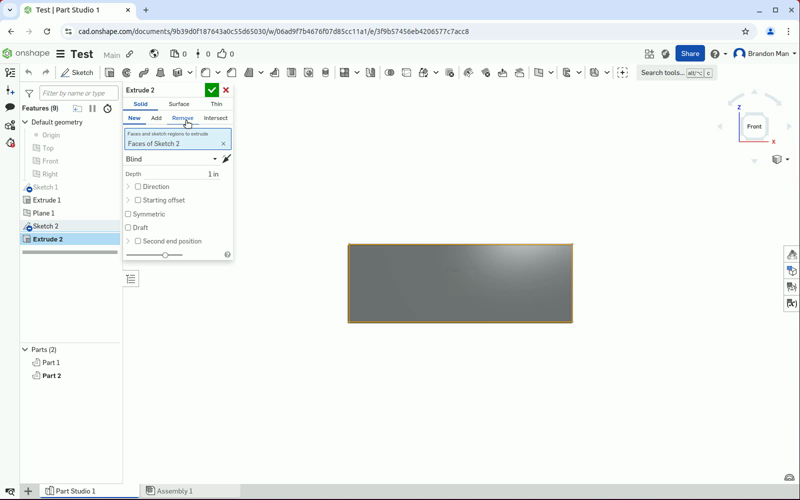
click(186, 120)
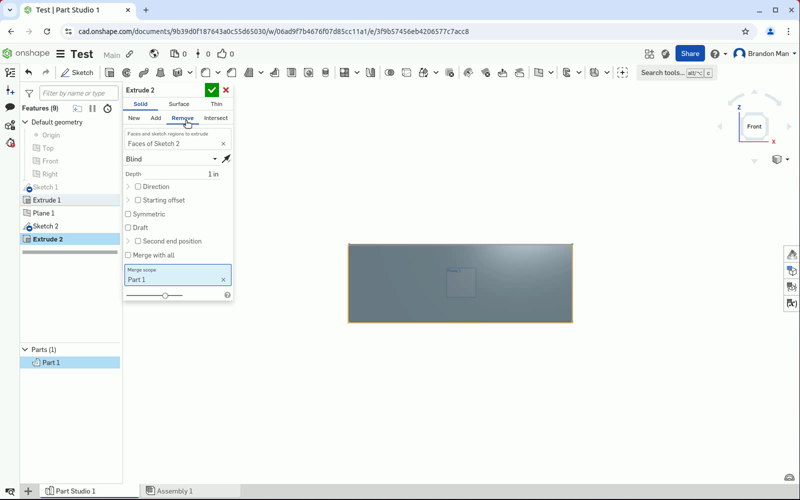
key(tab, 4)
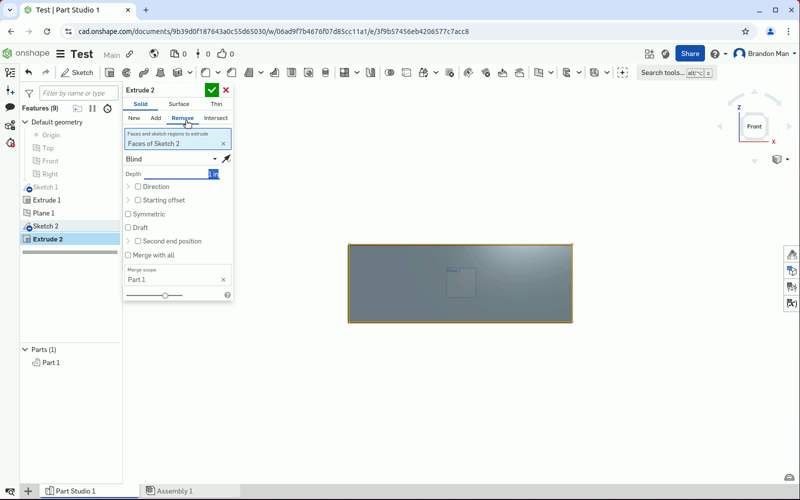
text(20.46)
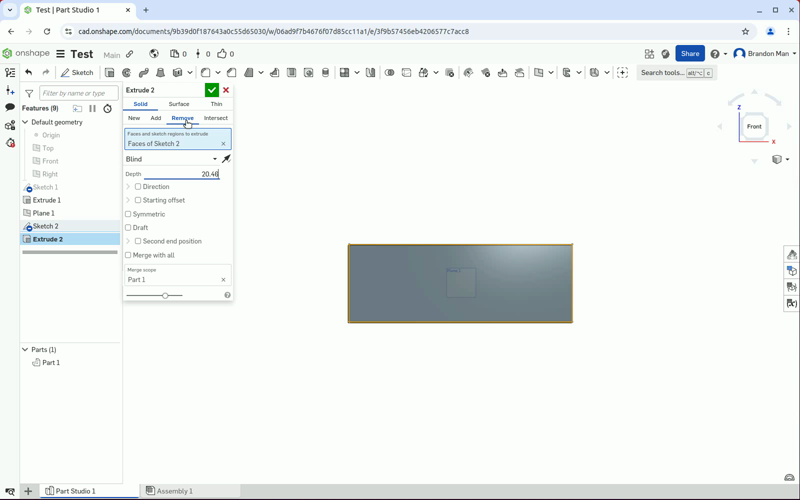
key(tab, 6)
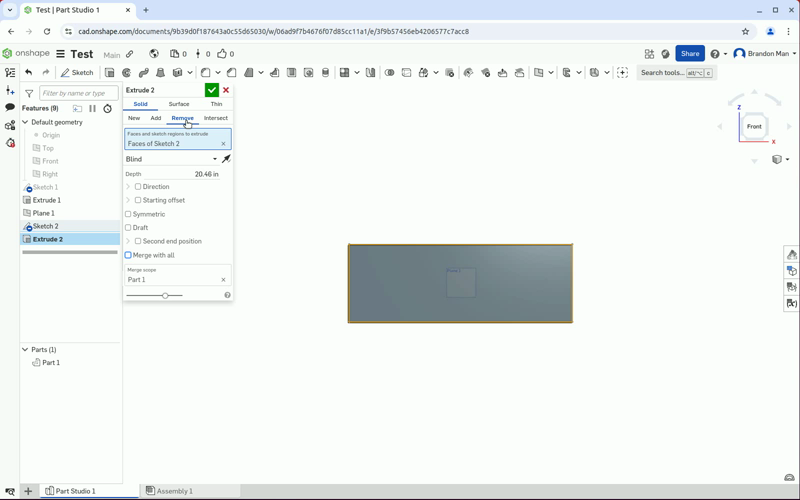
key(space)
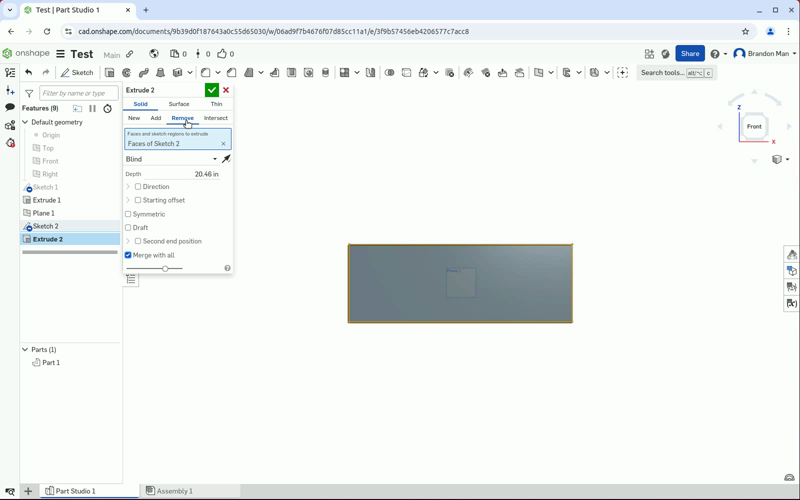
key(enter)
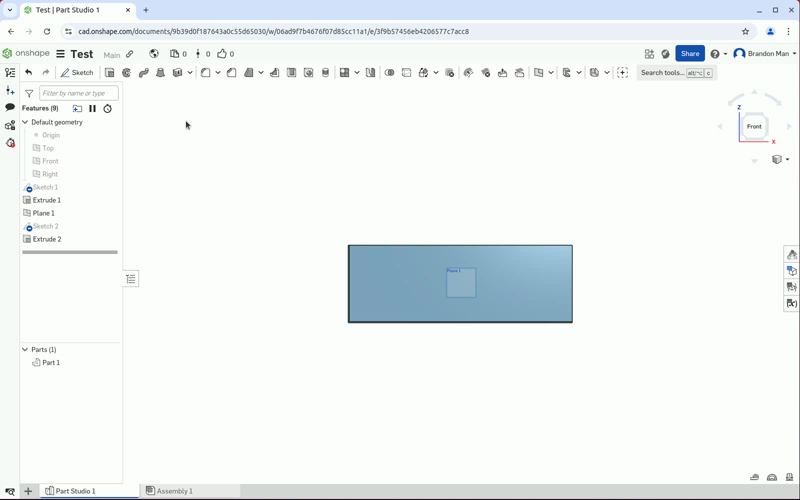
key(shift+h)
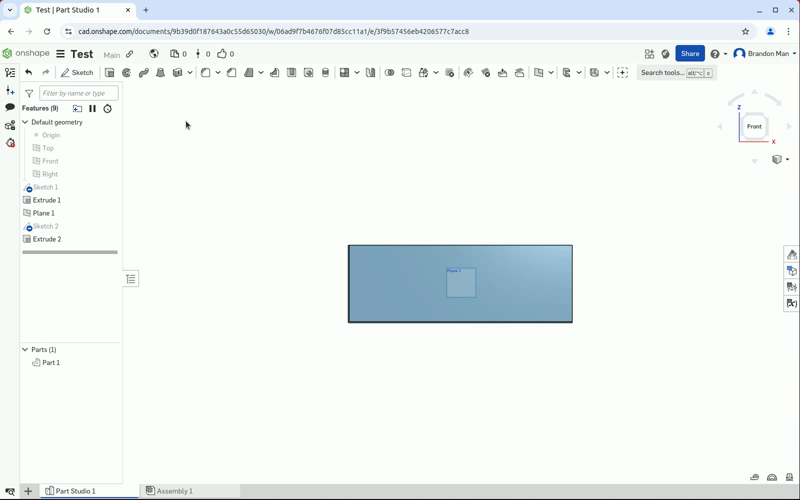
key(shift+h)
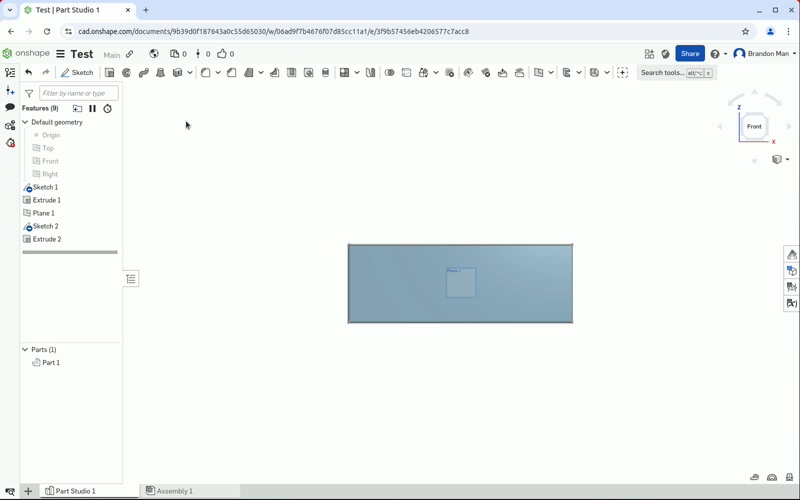
key(shift+7)
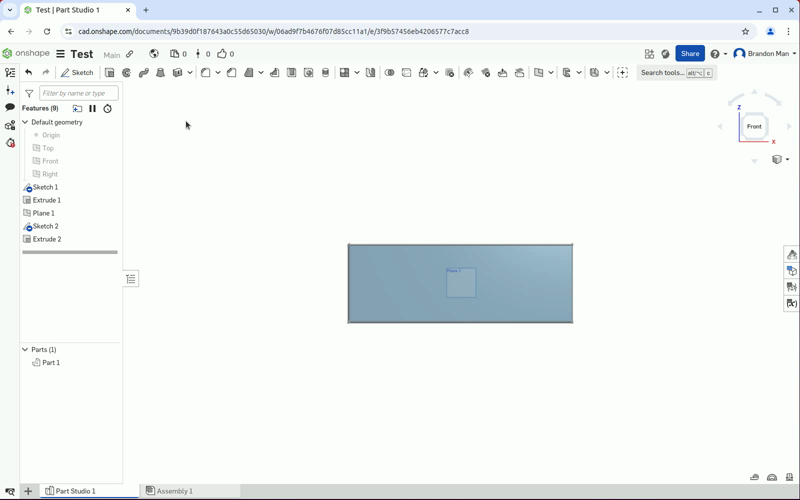
key(left, 2)
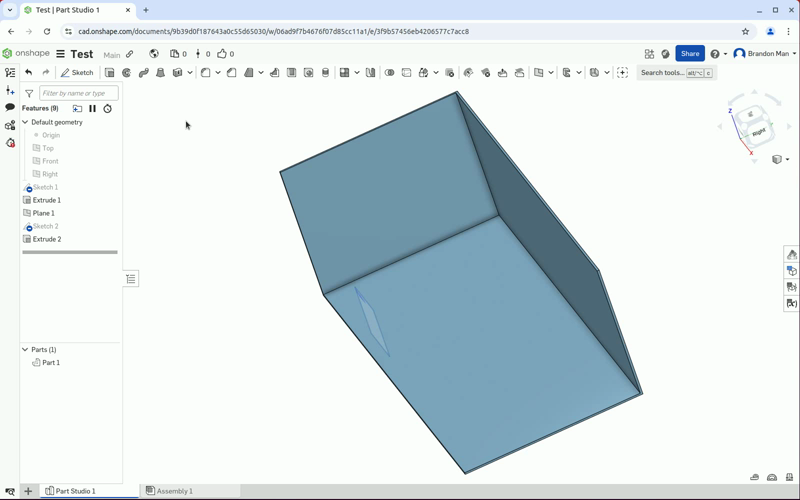
key(down, 2)
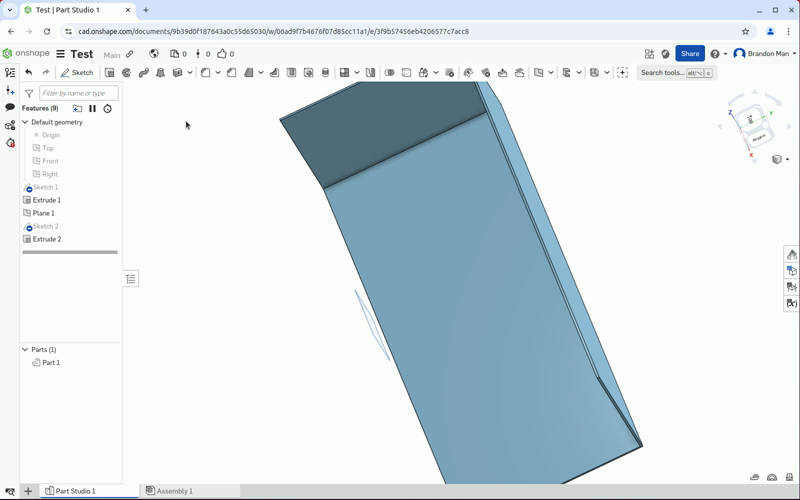
key(up, 2)
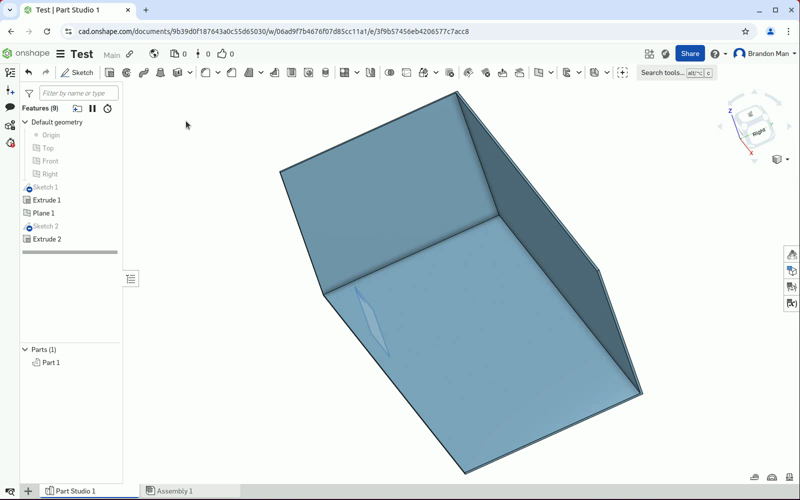
key(right, 2)
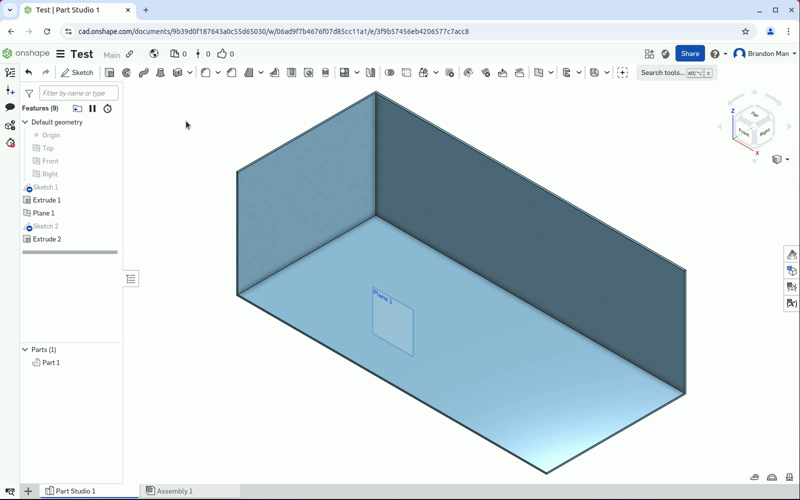
mouse_move(73, 189)
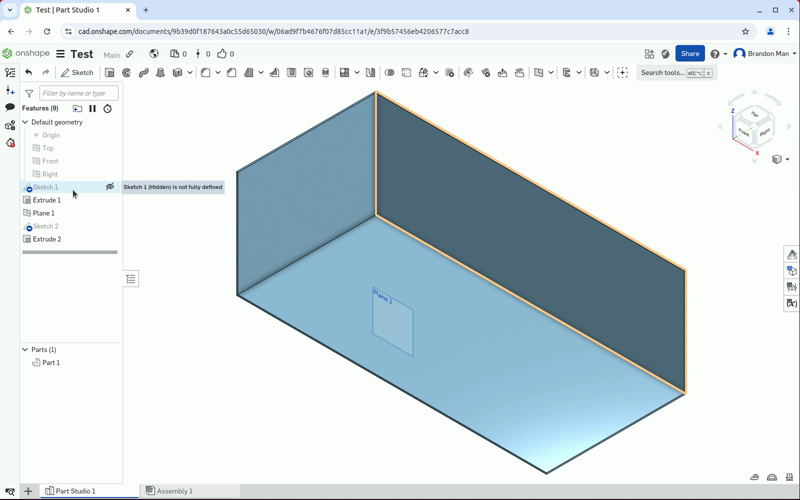
click(73, 189)